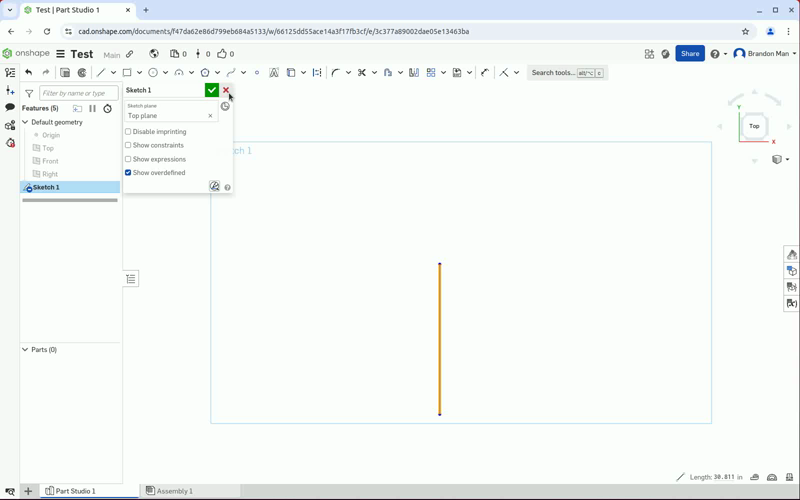
key(shift+h)
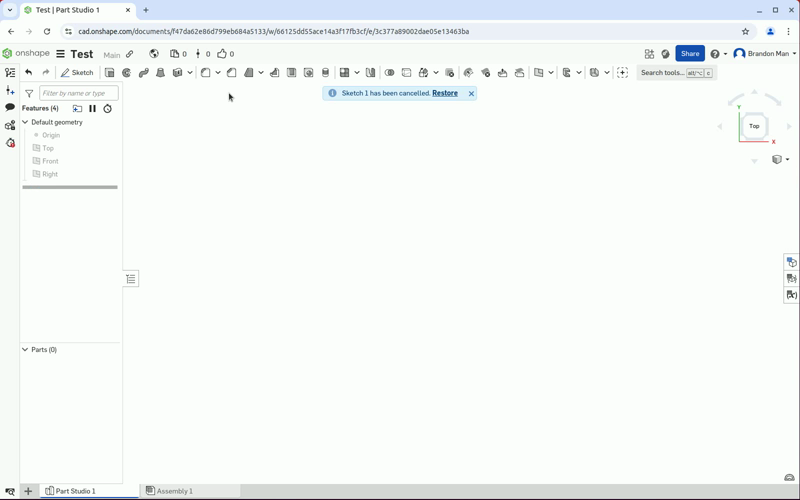
mouse_move(73, 352)
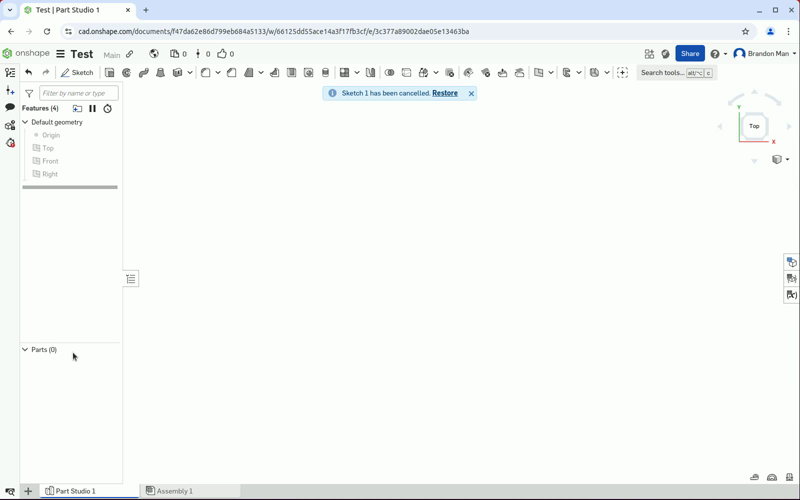
key(y)
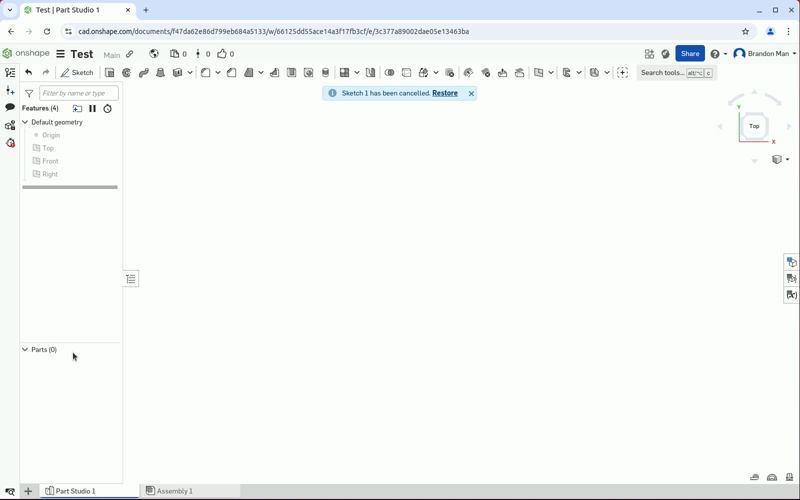
key(shift+p)
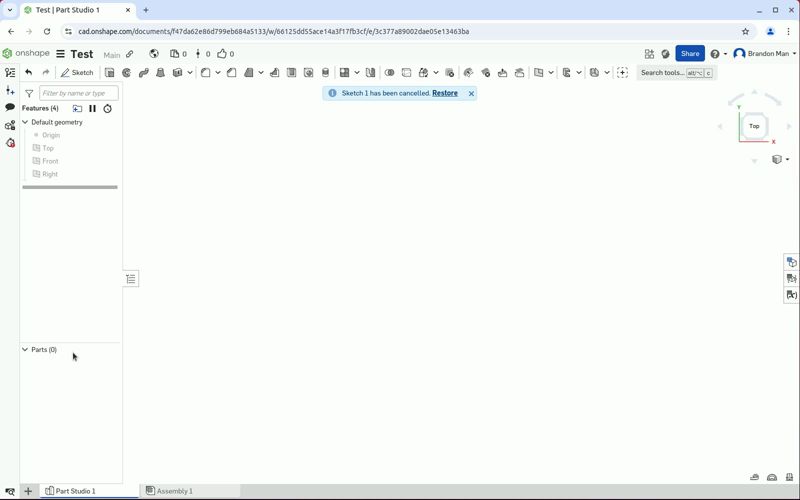
key(space)
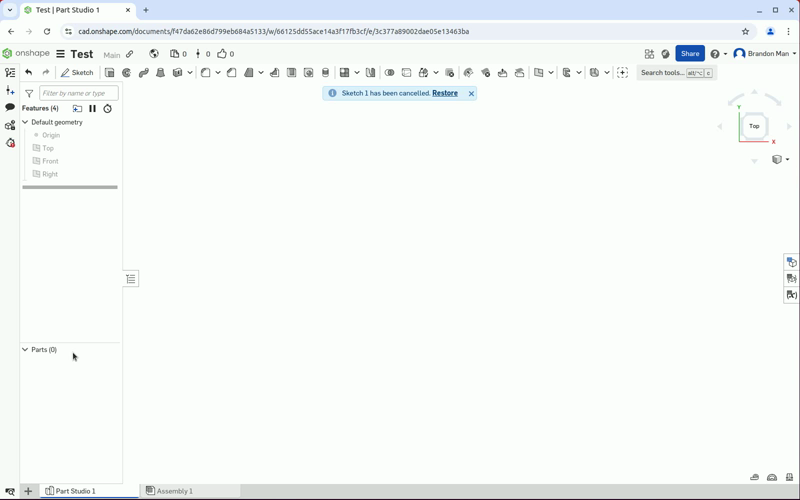
key_down(shift)
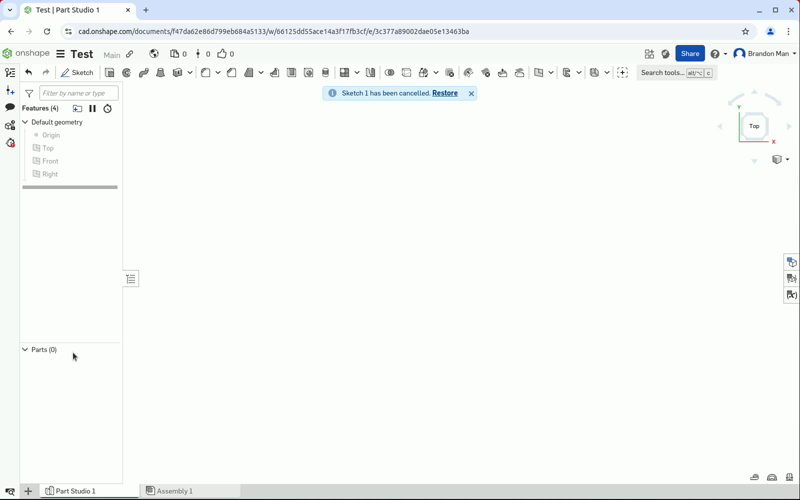
key(up)
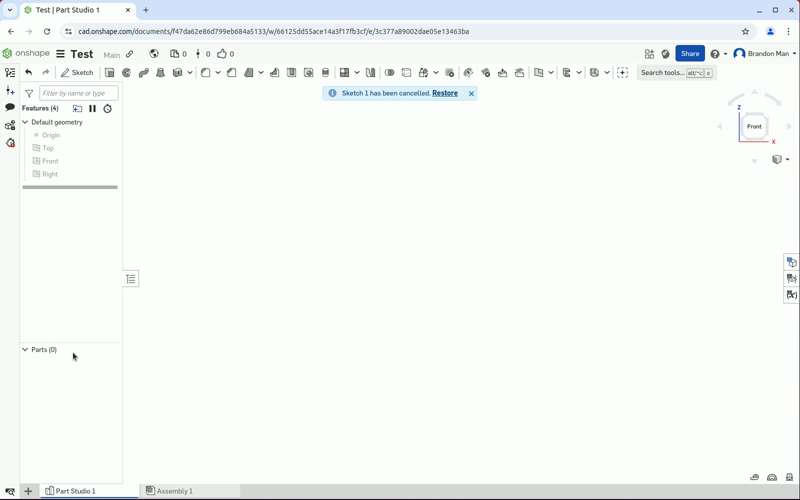
key_up(shift)
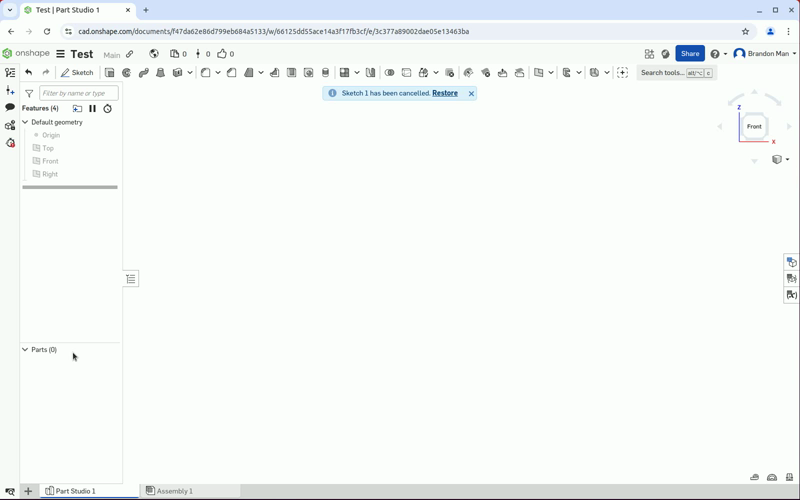
mouse_move(73, 352)
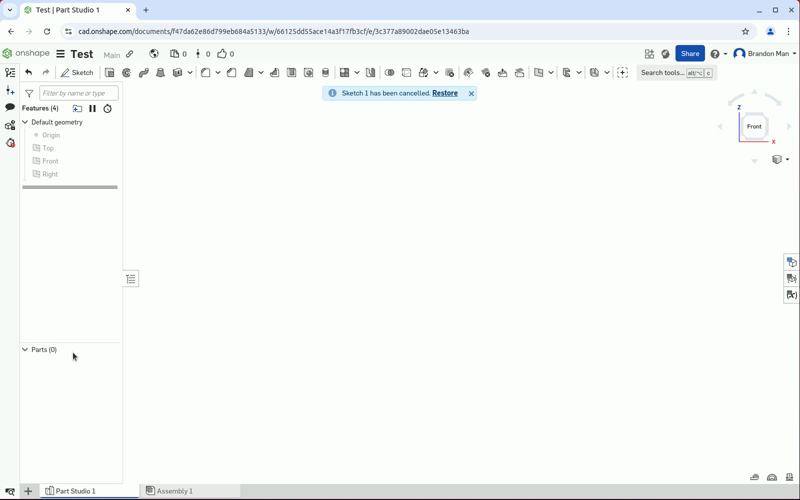
key(shift+y)
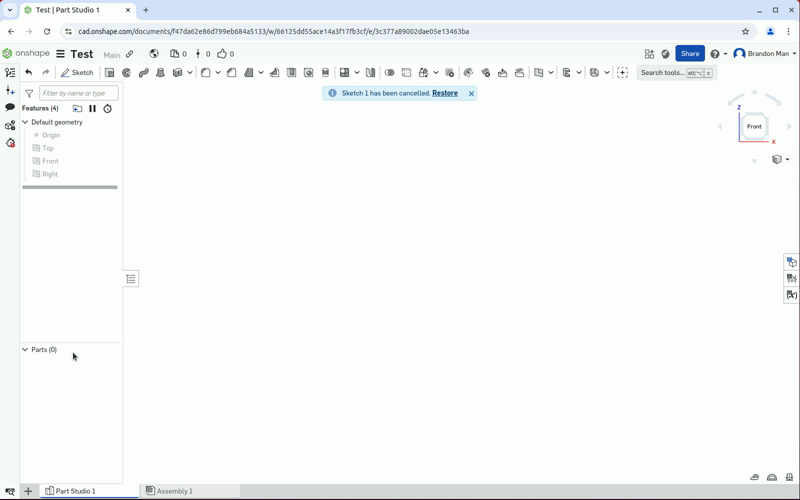
key(shift+s)
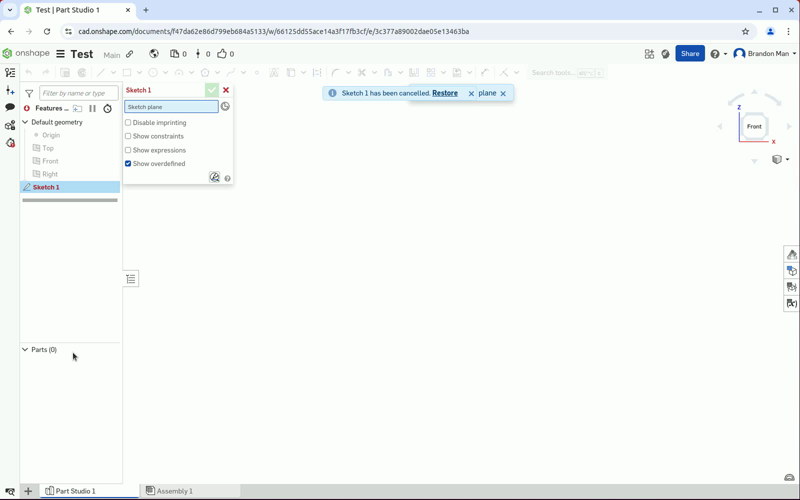
mouse_move(73, 163)
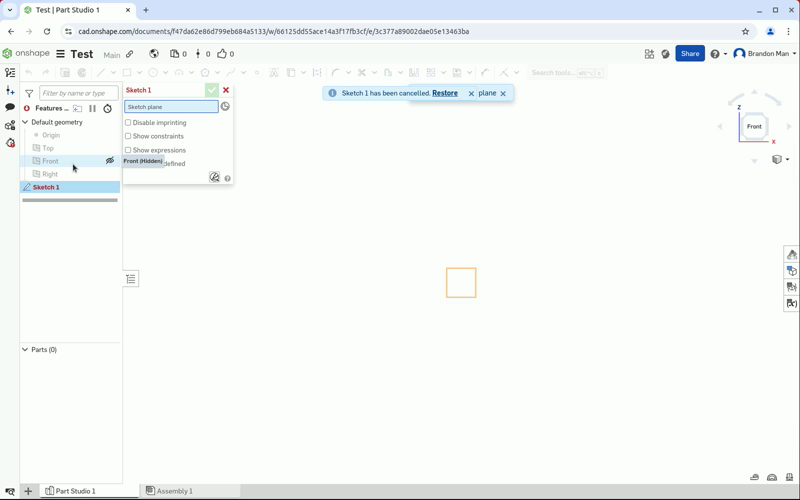
click(73, 163)
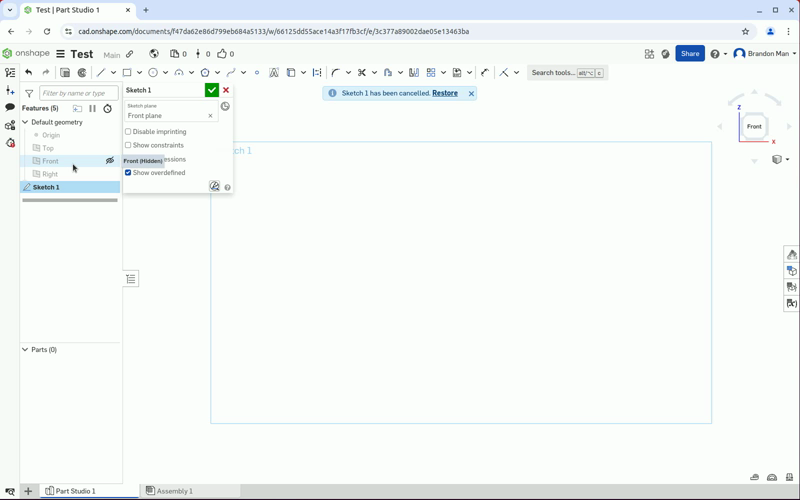
mouse_move(73, 352)
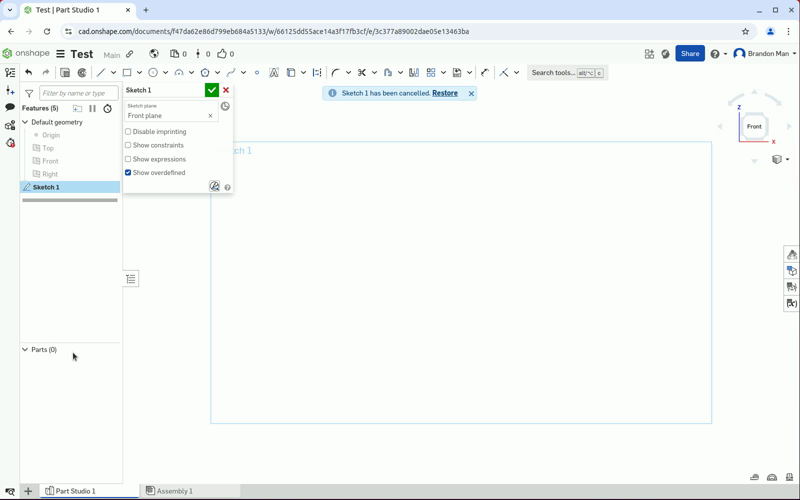
key(y)
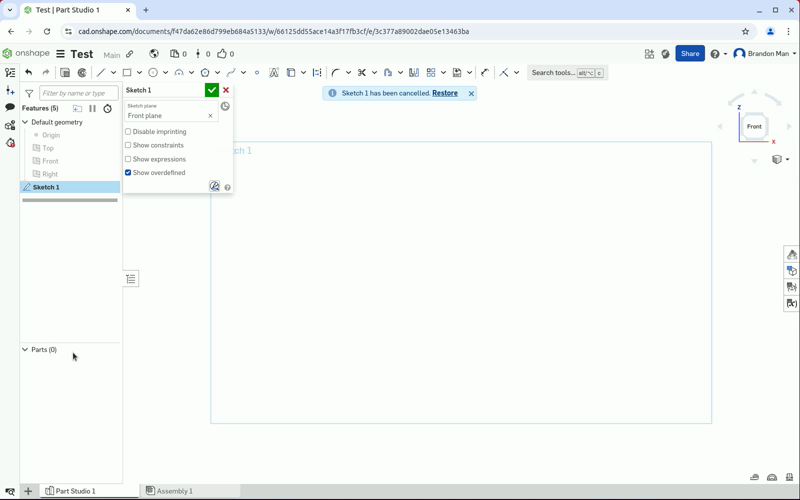
key(l)
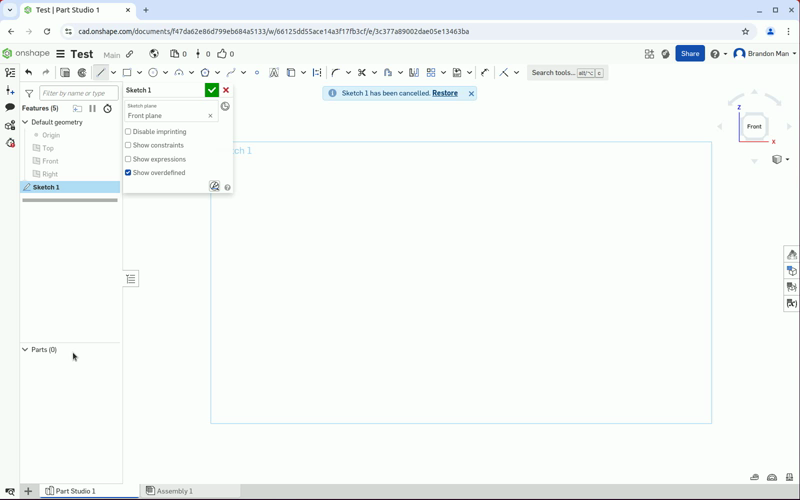
key_down(shift)
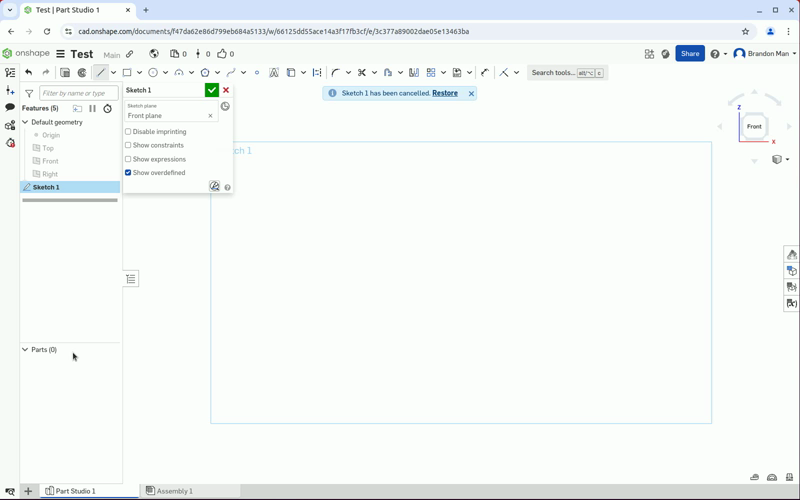
mouse_move(348, 395)
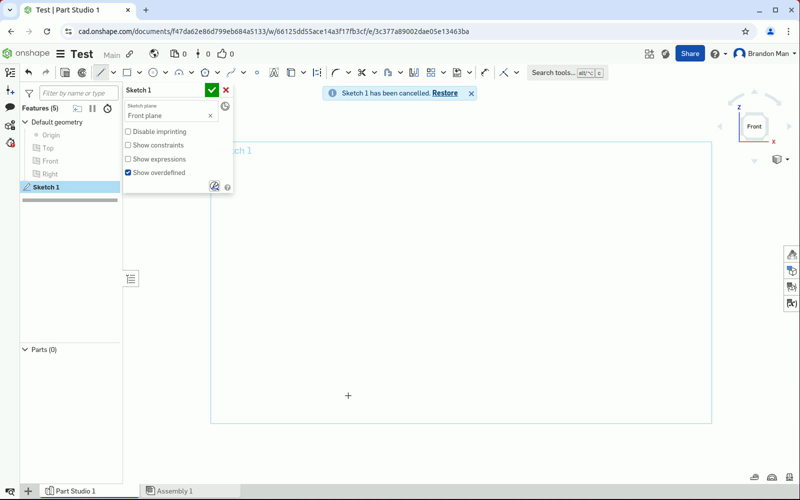
click(348, 395)
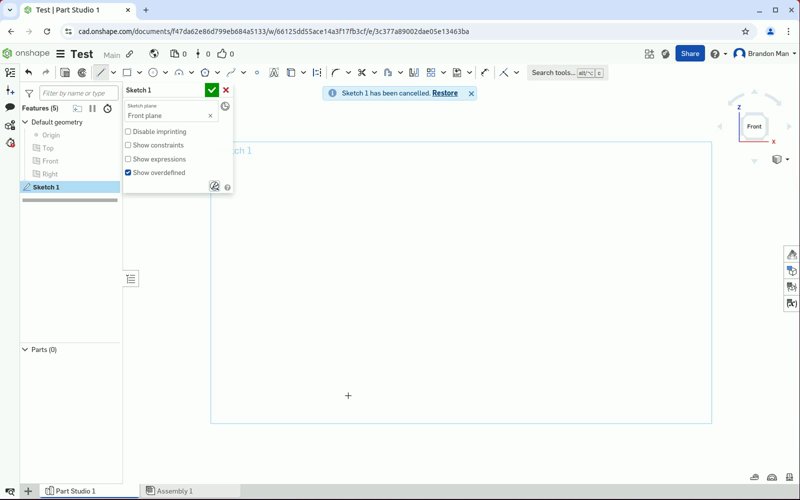
key_up(shift)
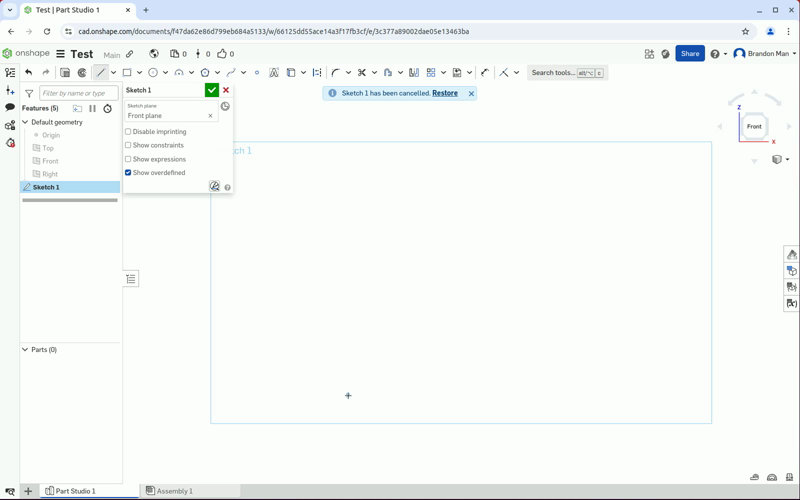
key_down(shift)
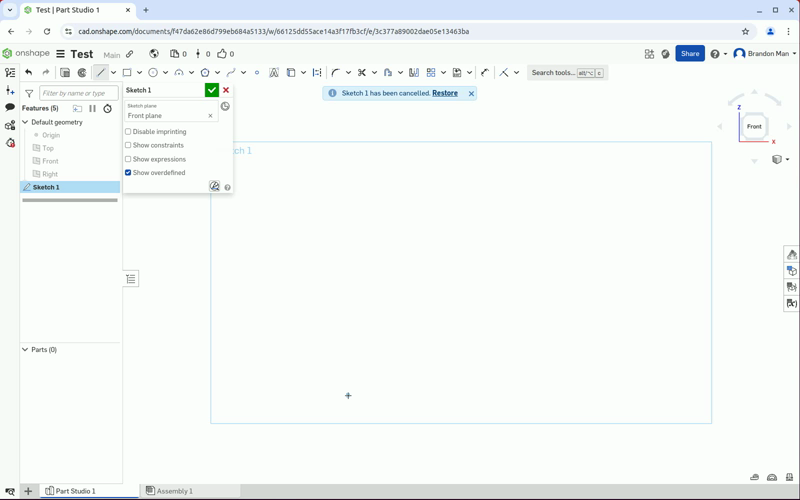
mouse_move(423, 395)
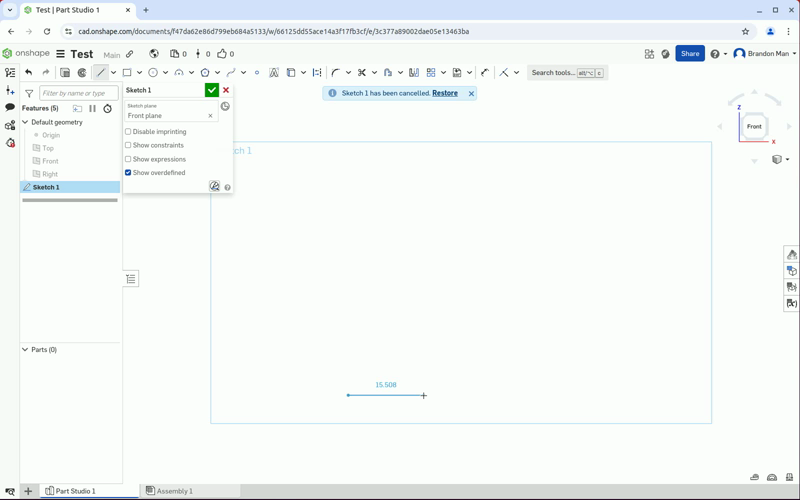
click(423, 395)
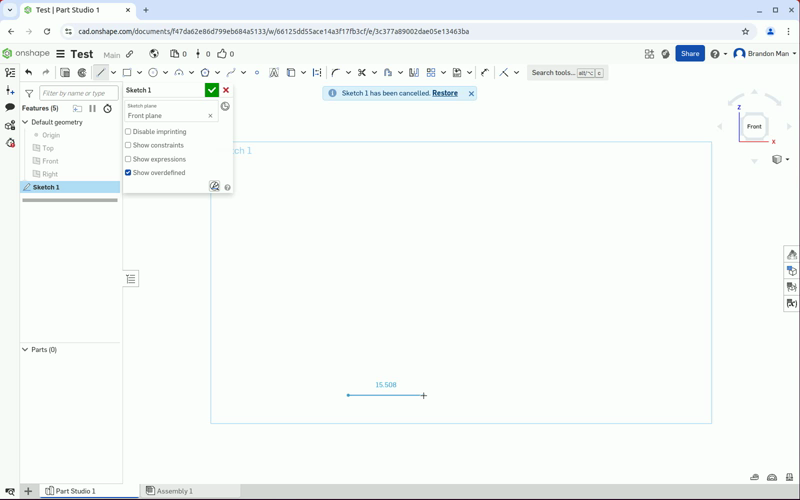
key_up(shift)
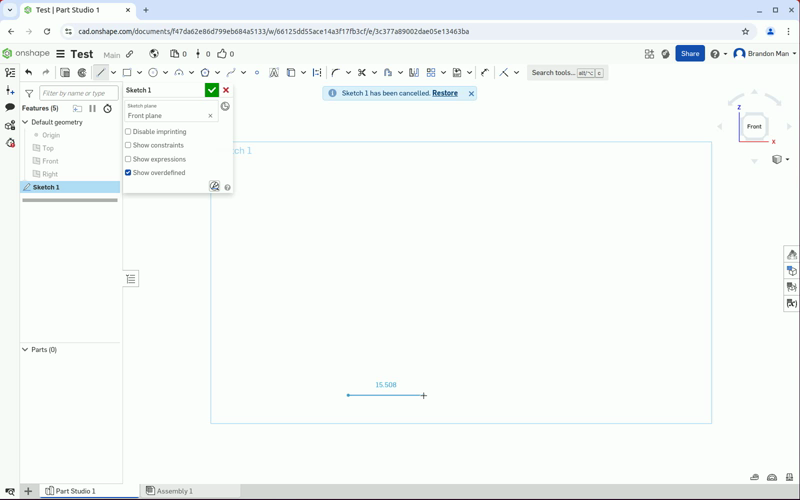
key_down(shift)
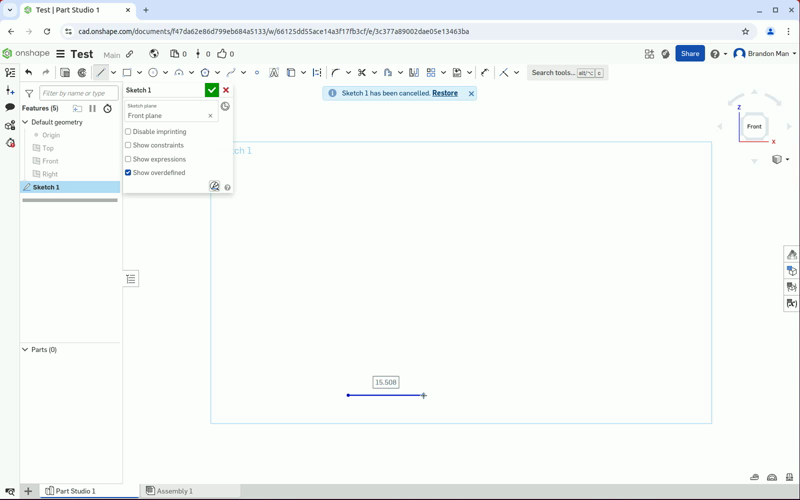
mouse_move(423, 320)
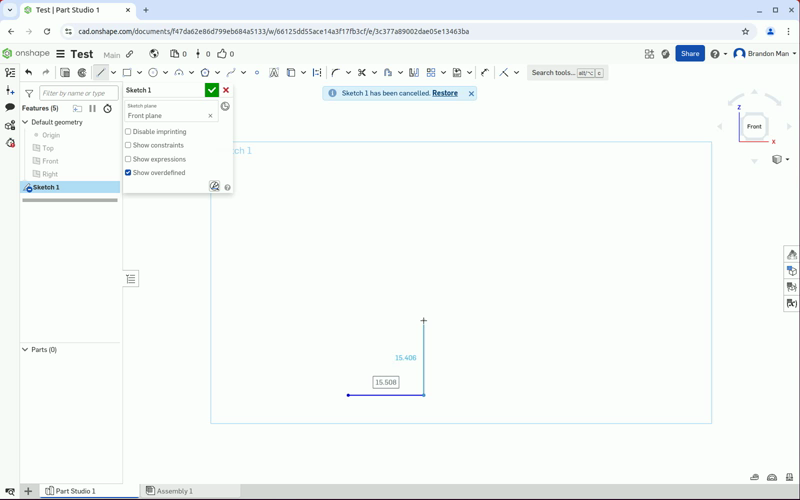
click(423, 320)
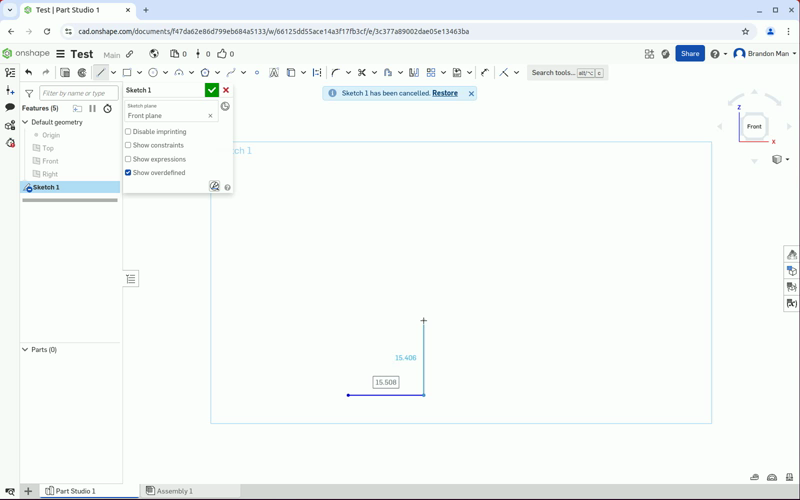
key_up(shift)
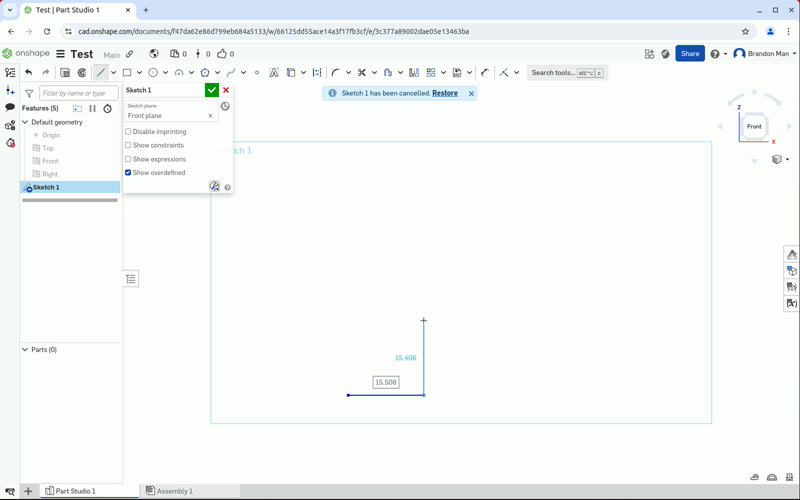
key_down(shift)
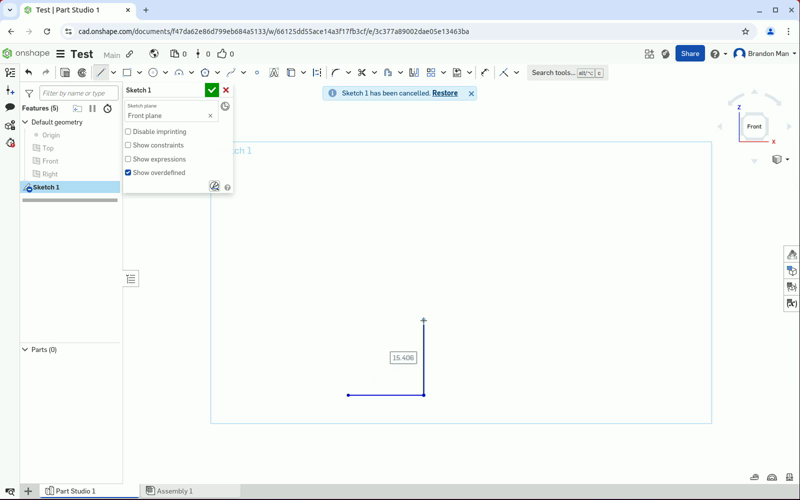
mouse_move(348, 320)
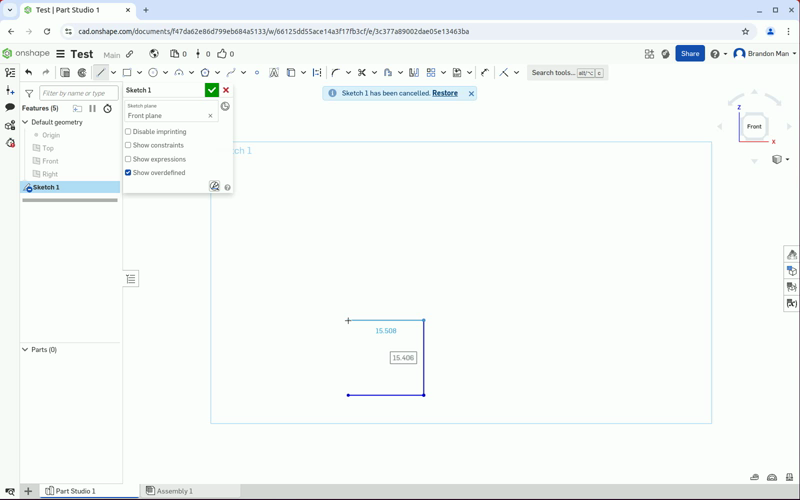
click(348, 320)
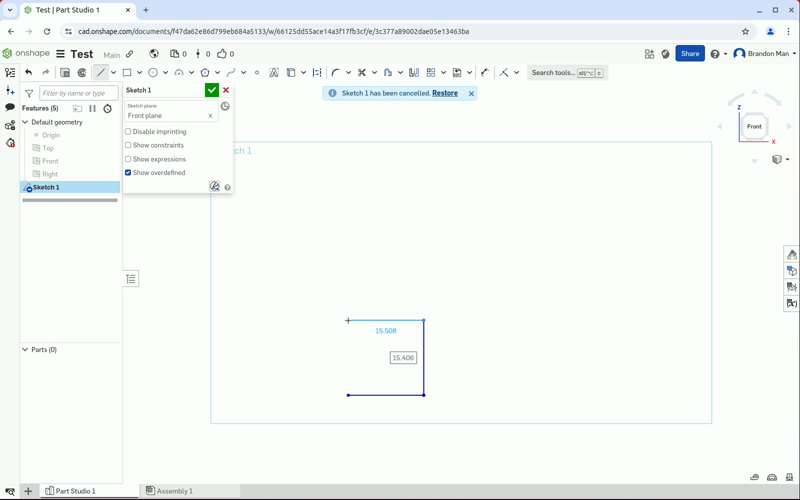
key_up(shift)
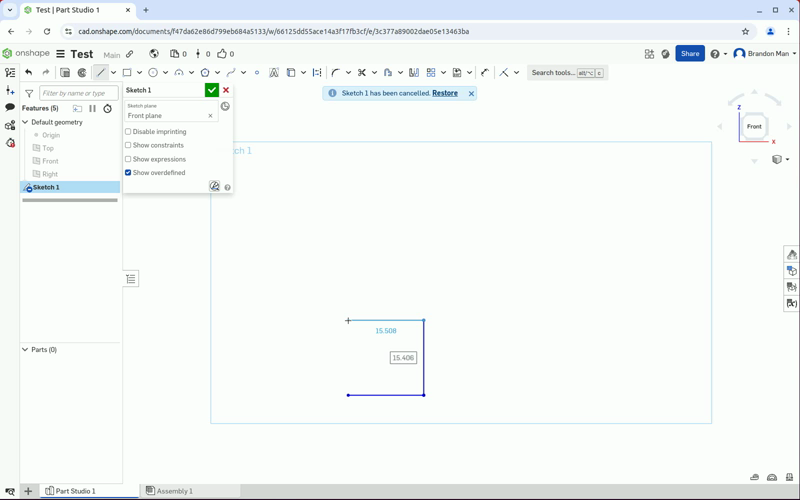
key_down(shift)
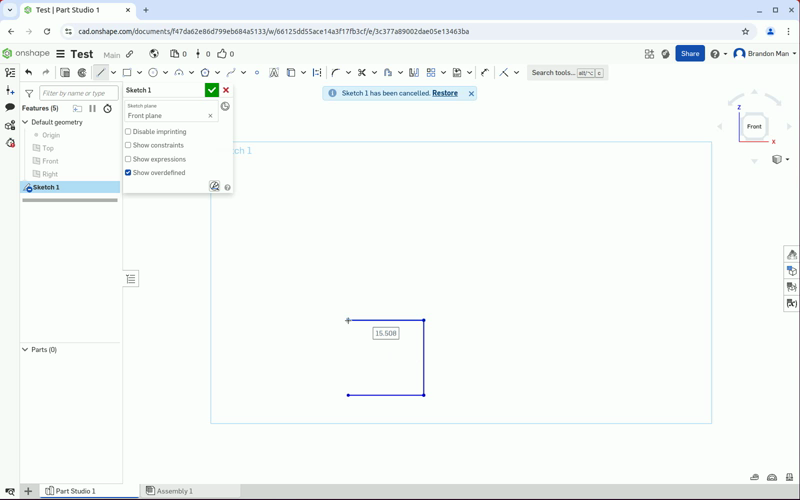
mouse_move(348, 395)
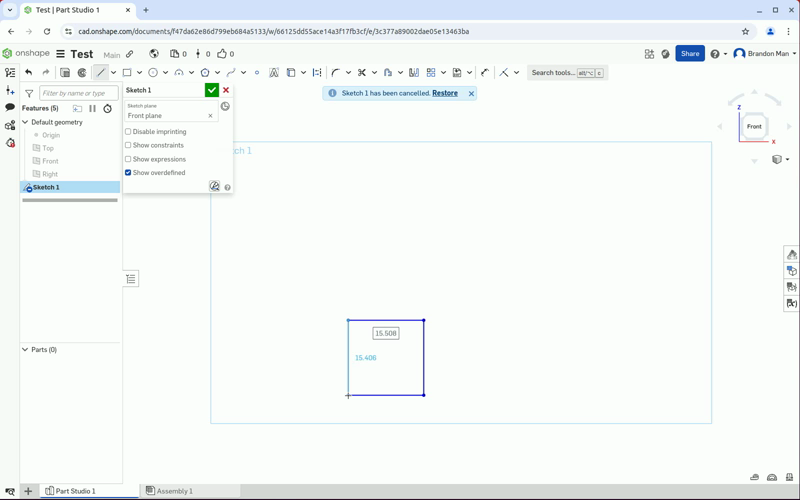
key_up(shift)
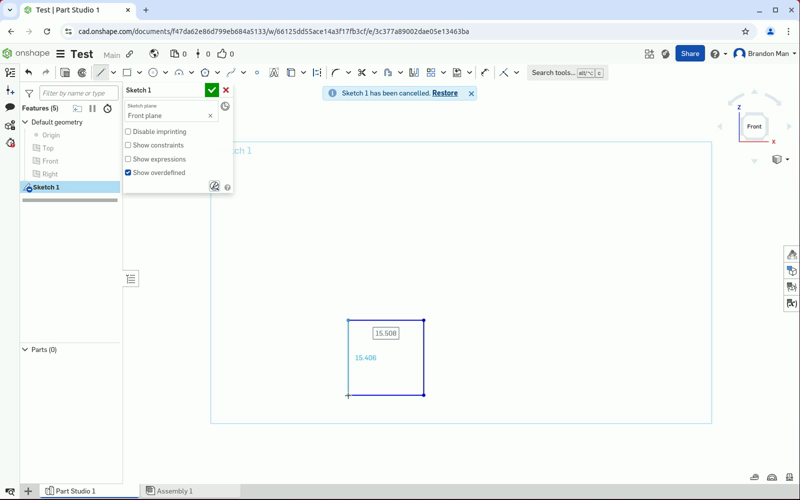
click(348, 395)
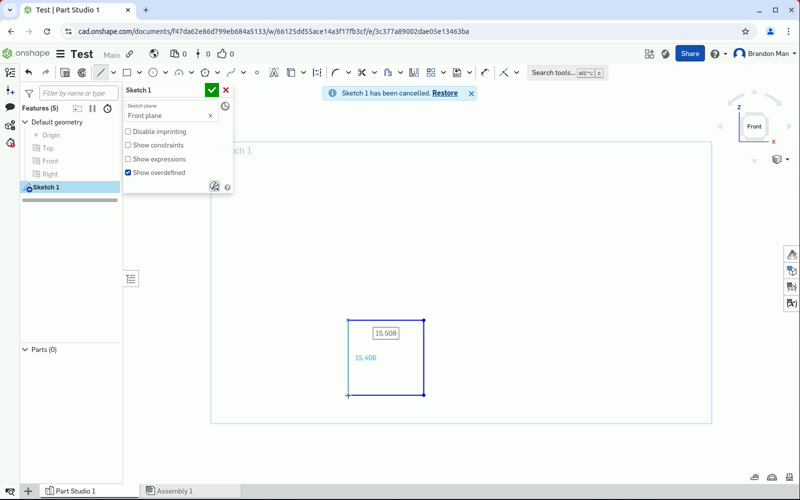
key(esc)
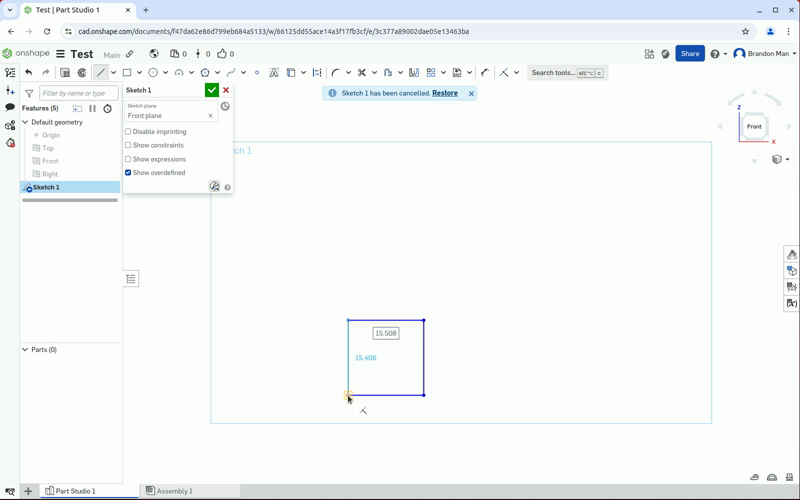
mouse_move(399, 342)
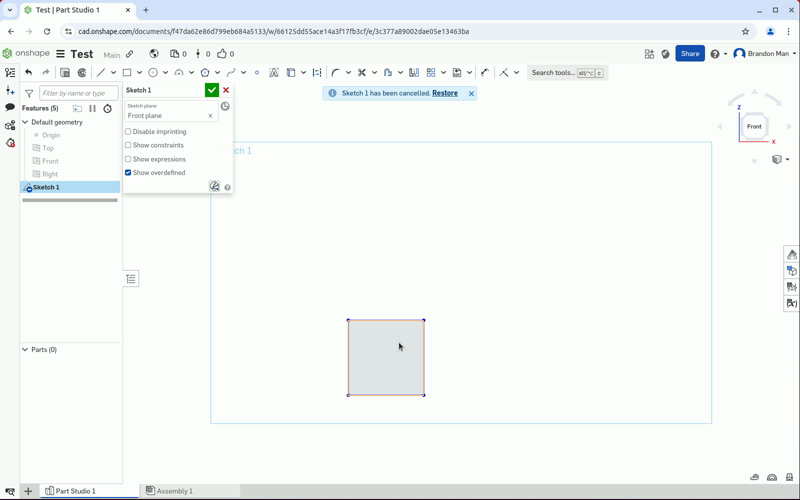
click(399, 342)
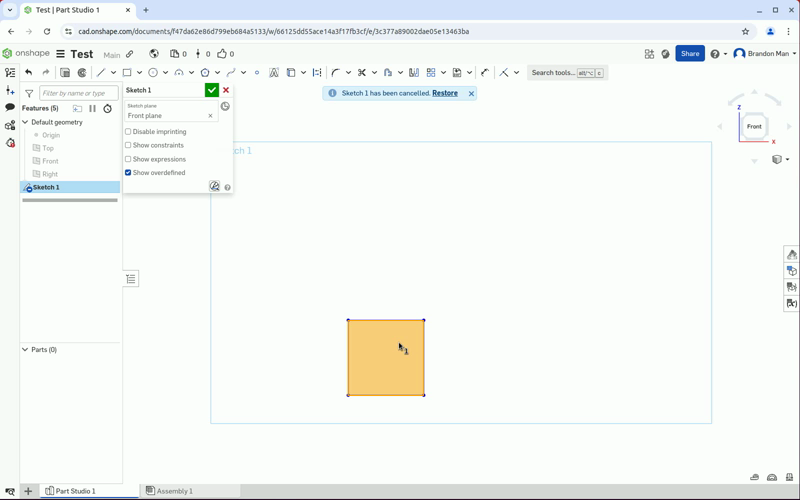
mouse_move(73, 352)
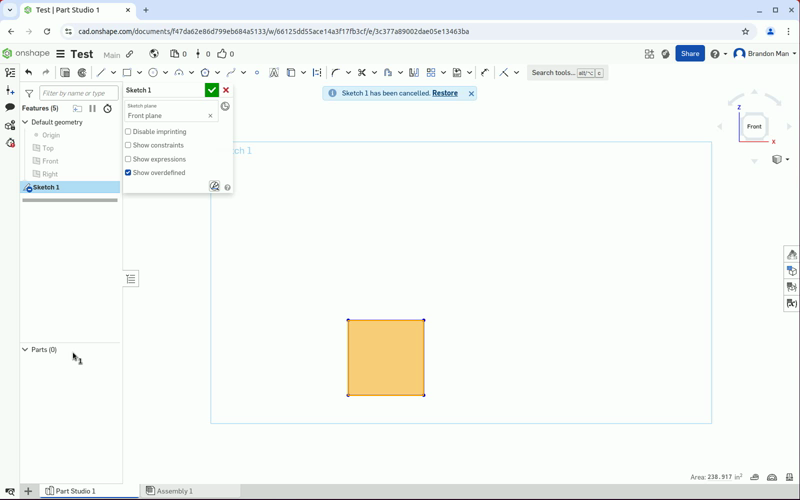
key(shift+y)
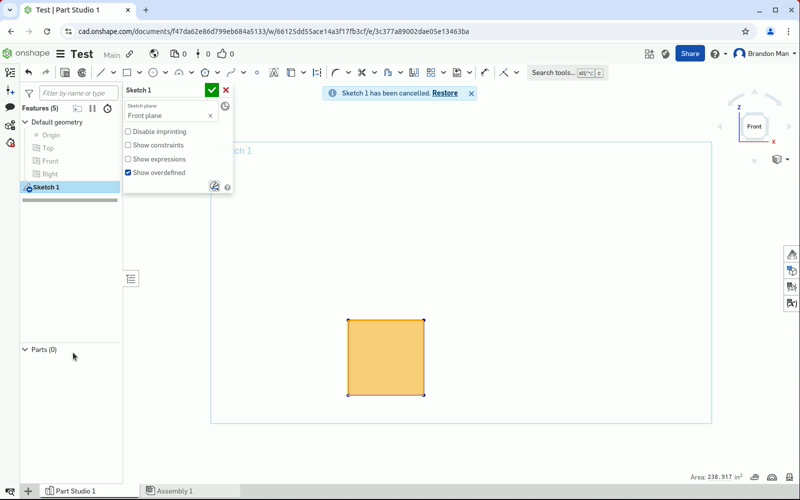
key(shift+e)
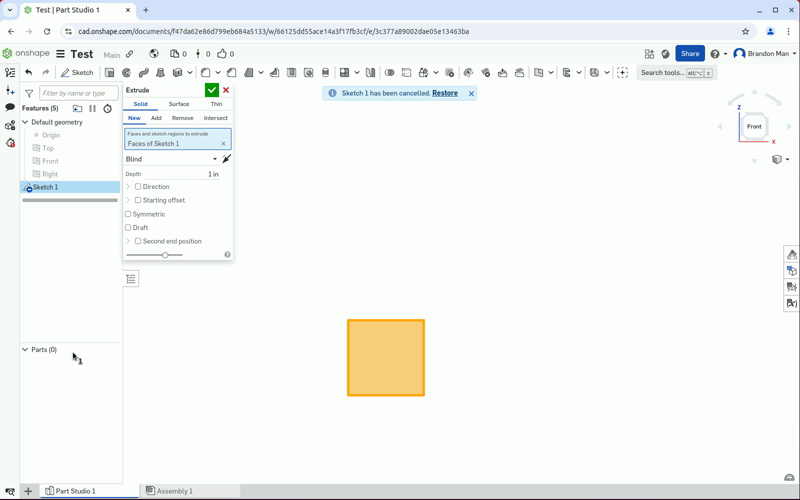
mouse_move(143, 106)
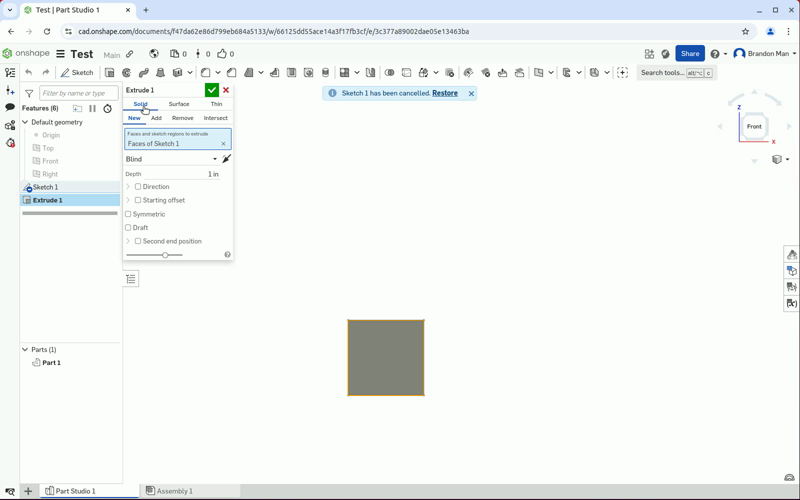
click(143, 106)
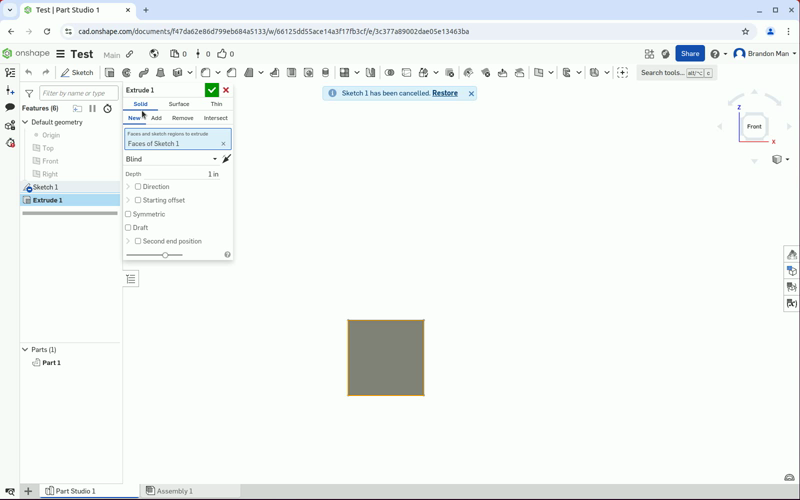
mouse_move(137, 120)
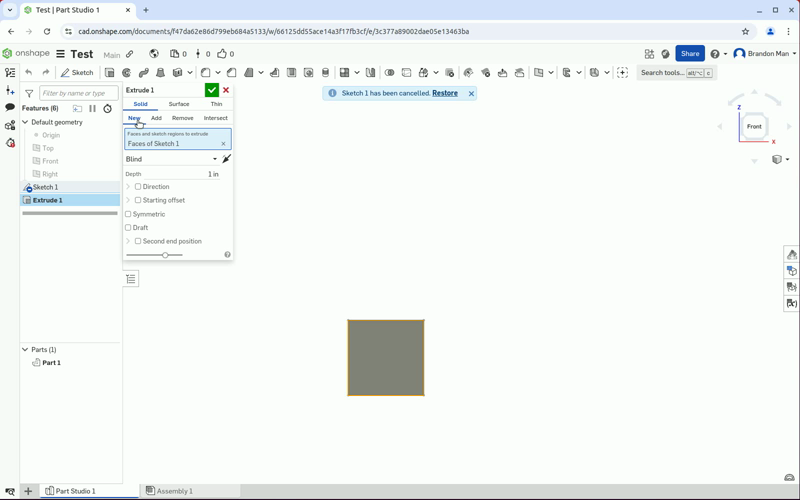
click(137, 120)
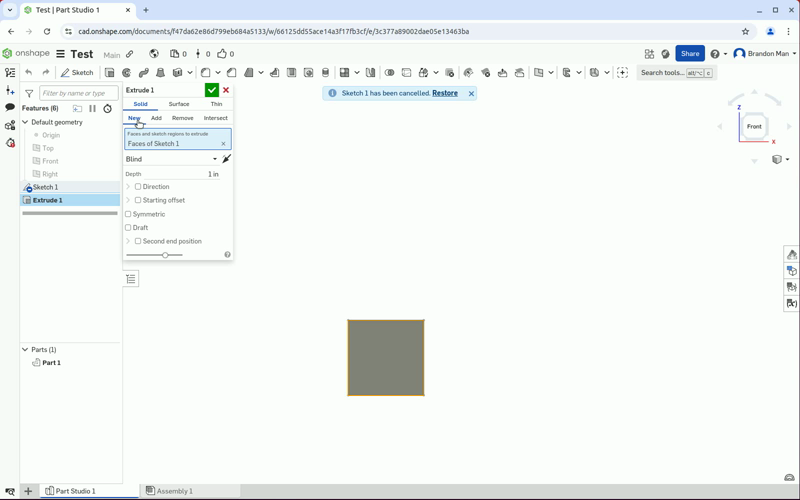
key(tab, 4)
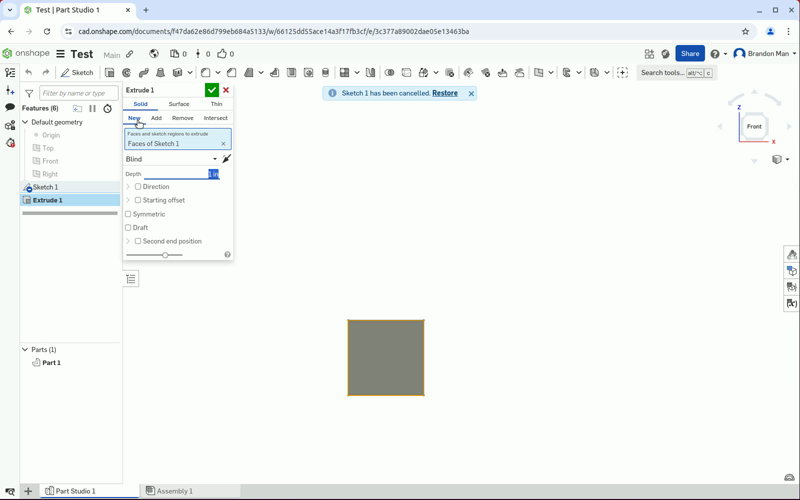
text(-7.703)
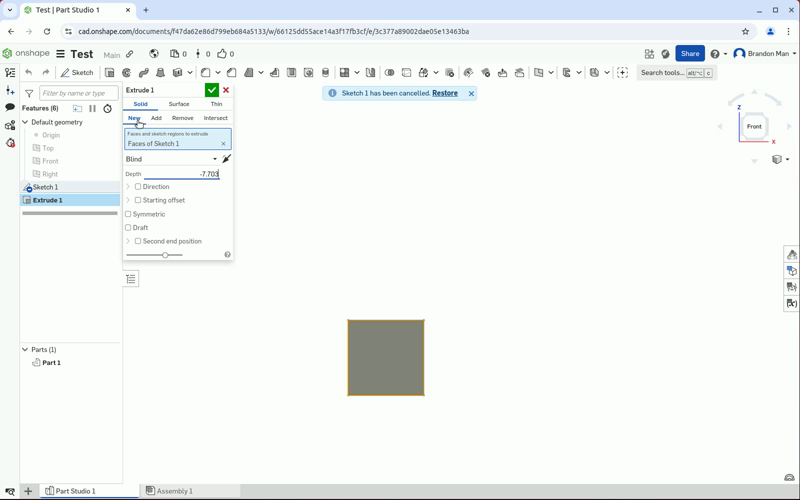
key(enter)
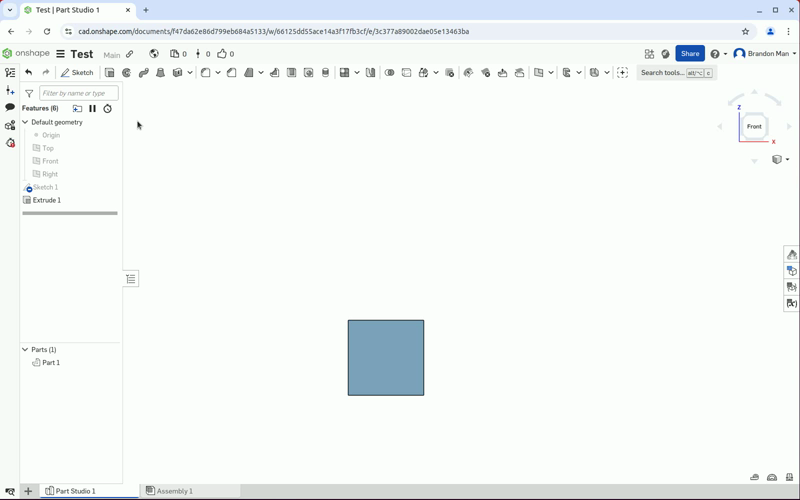
key(shift+h)
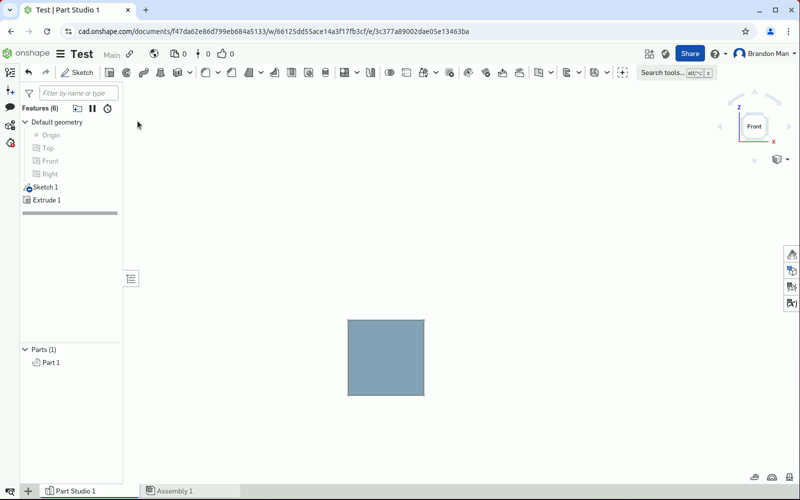
key(shift+h)
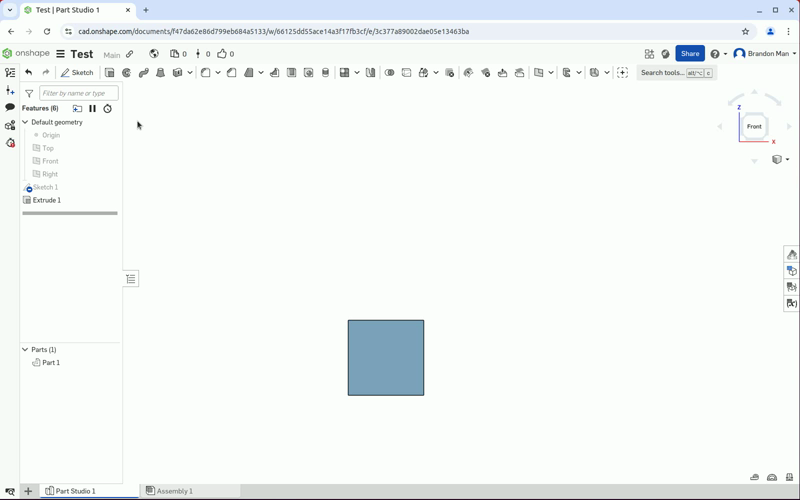
mouse_move(73, 189)
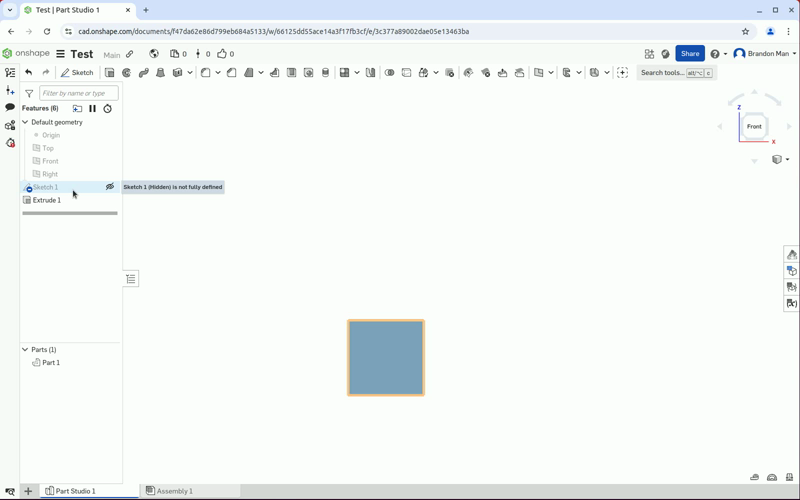
click(73, 189)
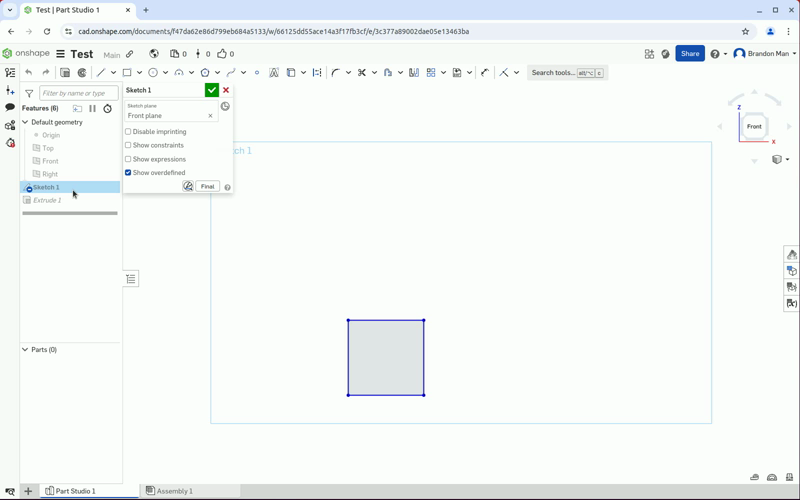
mouse_move(229, 92)
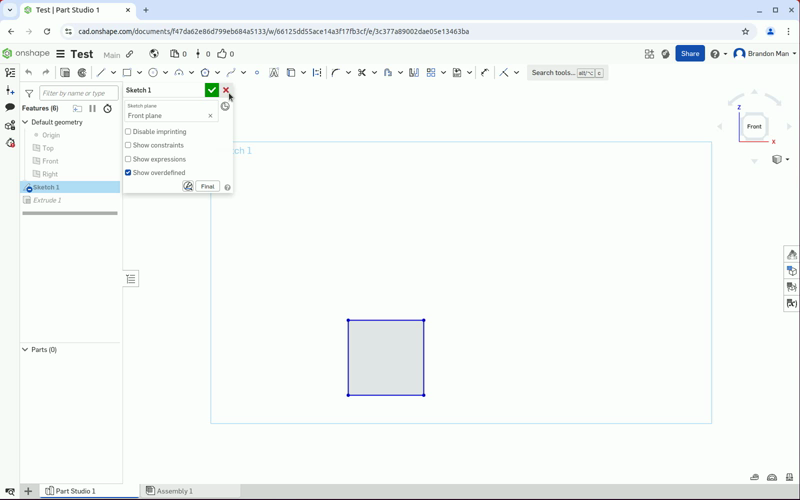
click(229, 92)
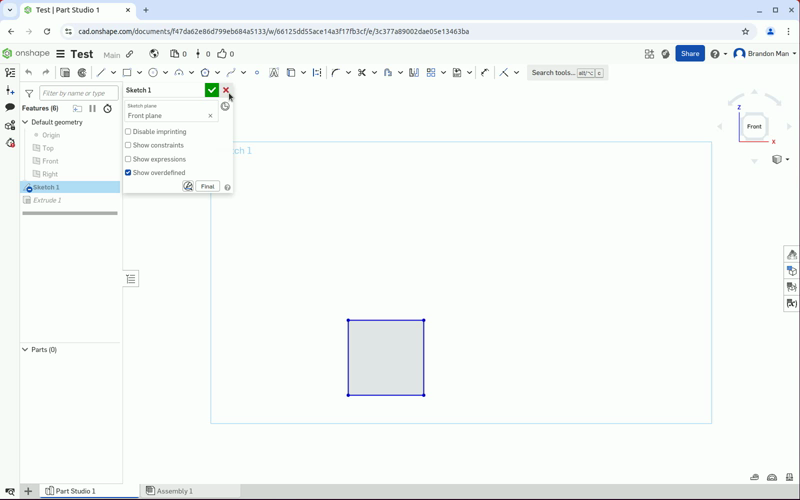
key(shift+s)
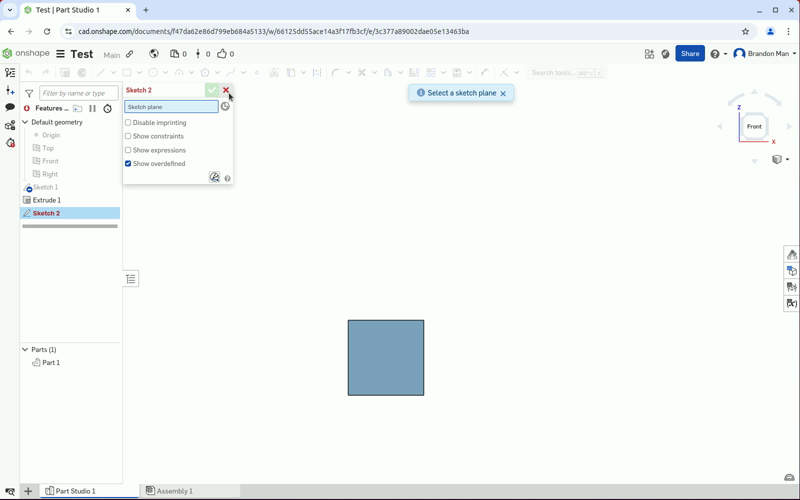
mouse_move(73, 163)
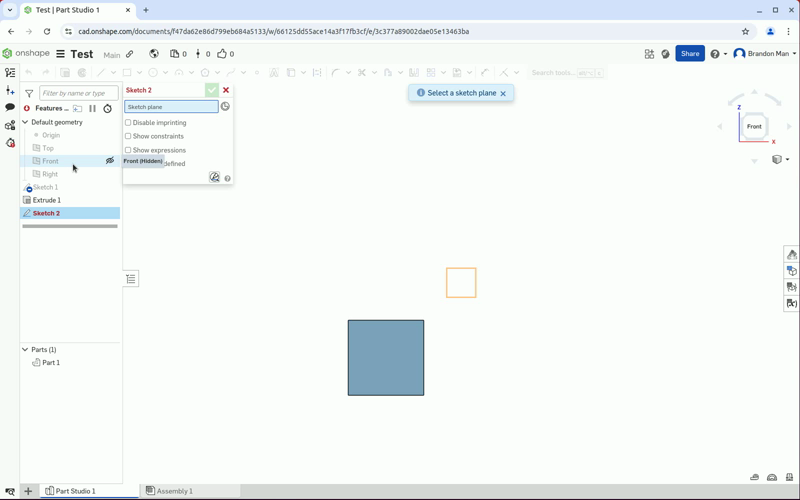
click(73, 163)
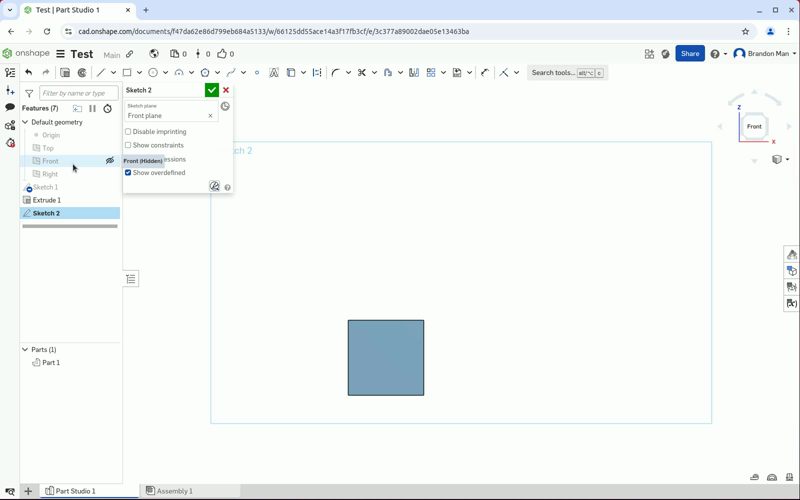
mouse_move(73, 352)
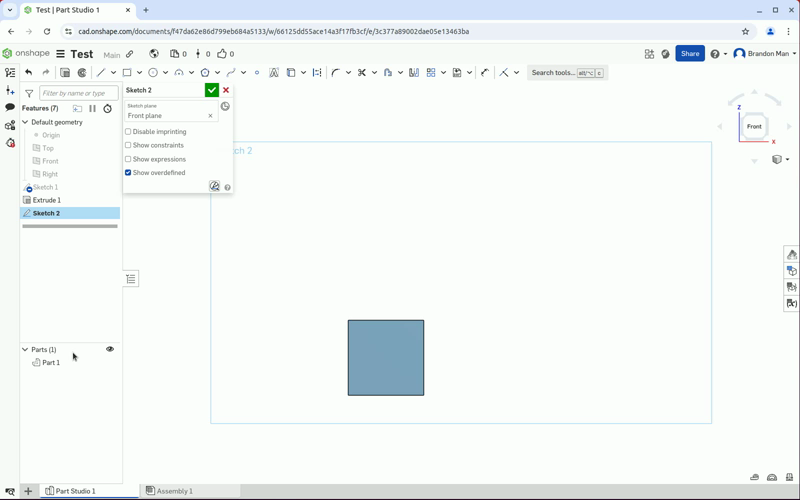
key(y)
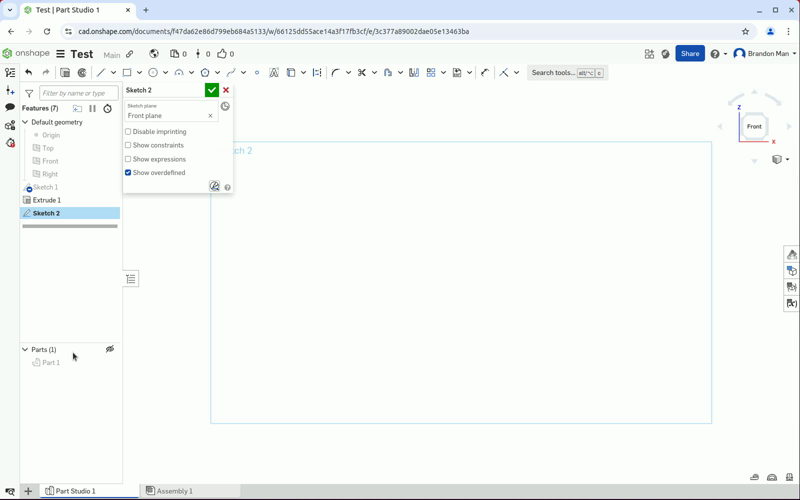
key(l)
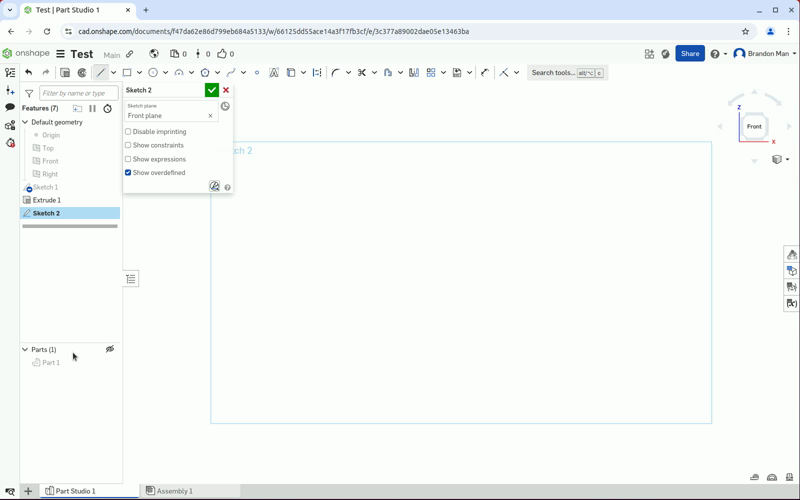
key_down(shift)
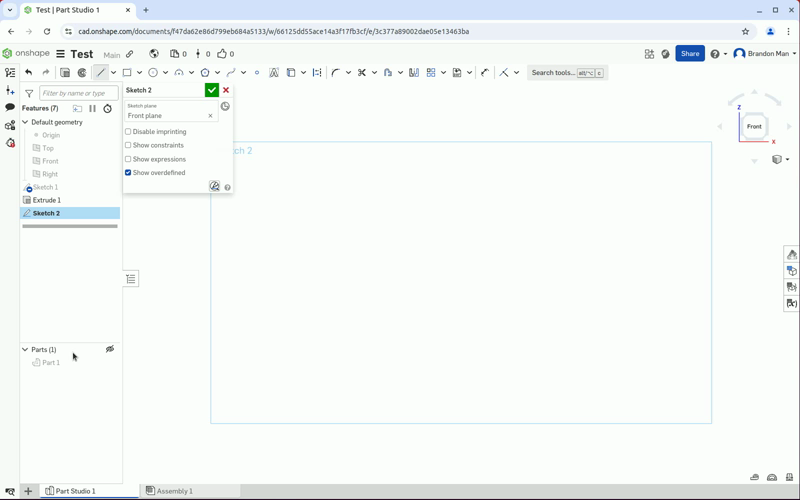
mouse_move(348, 395)
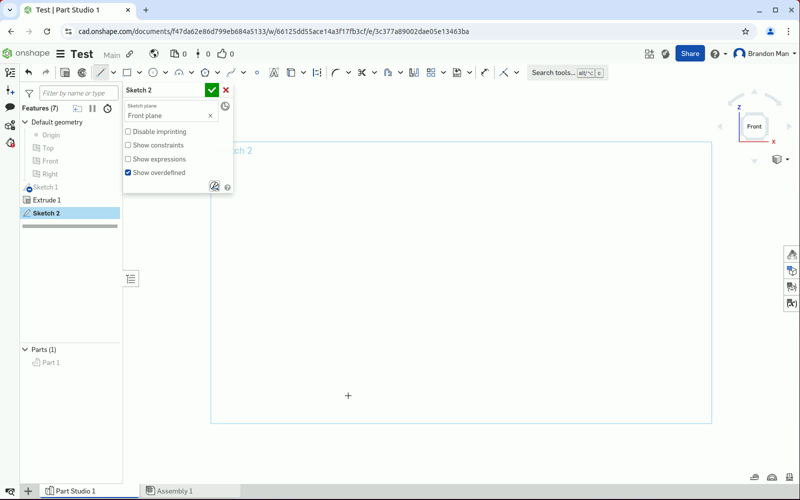
click(348, 395)
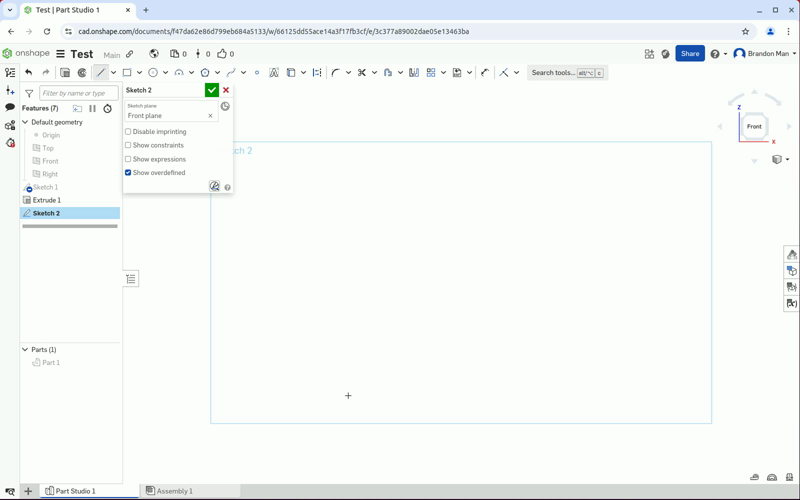
key_up(shift)
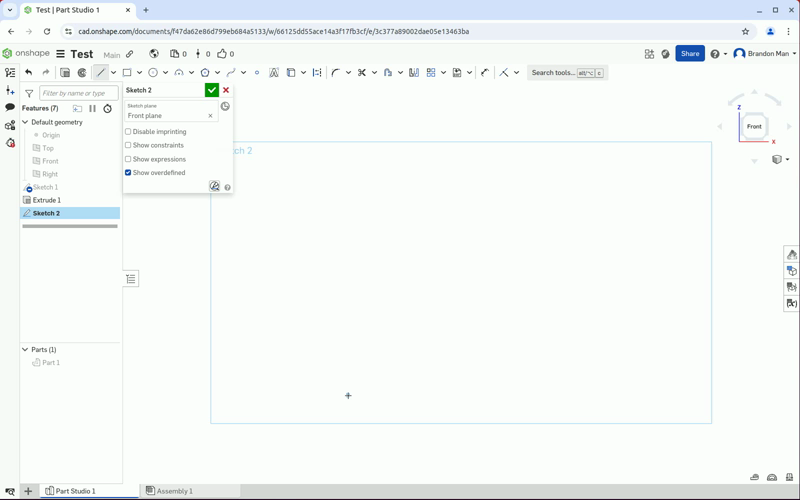
key_down(shift)
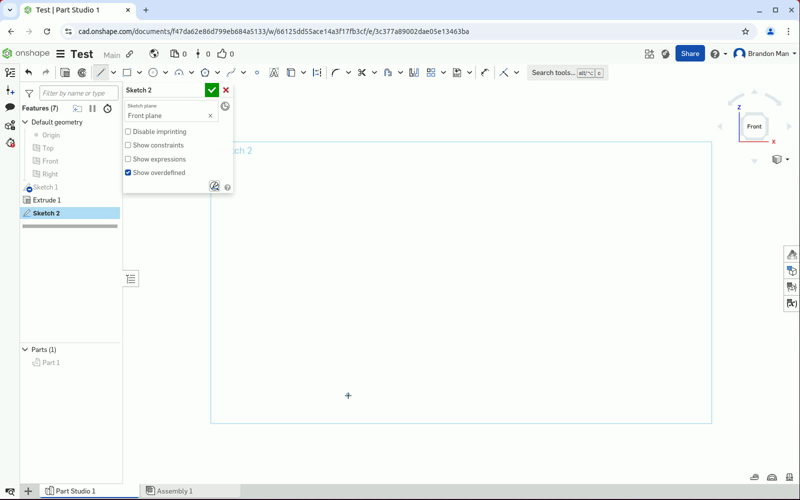
mouse_move(378, 395)
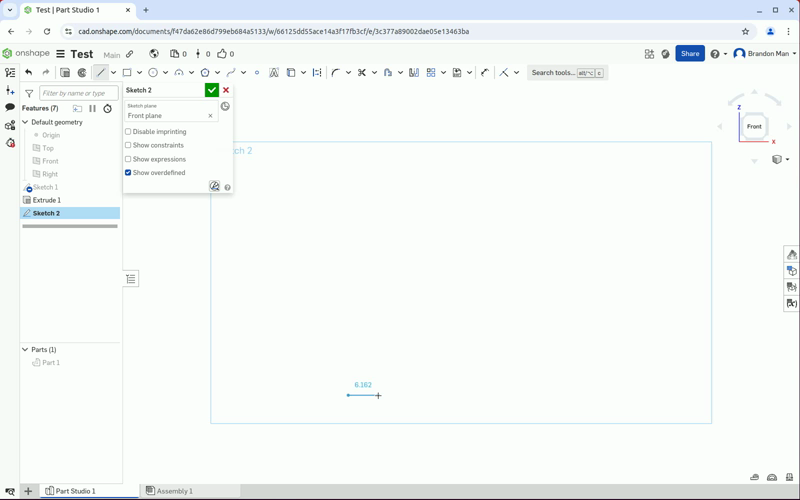
mouse_move(386, 395)
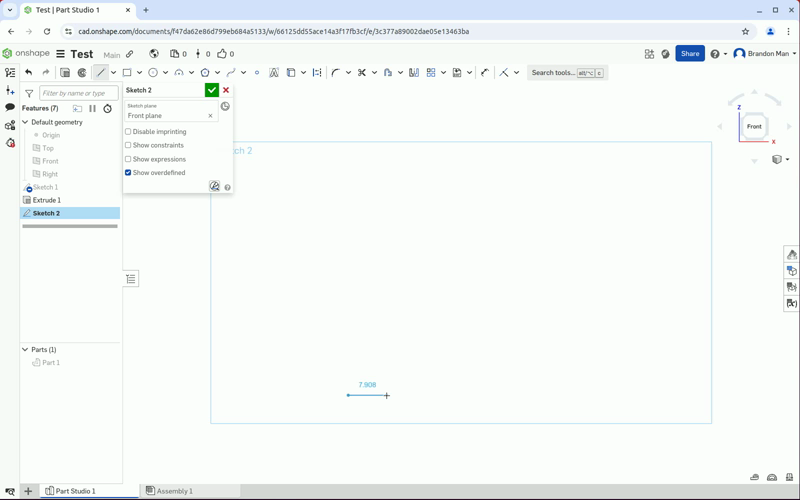
click(386, 395)
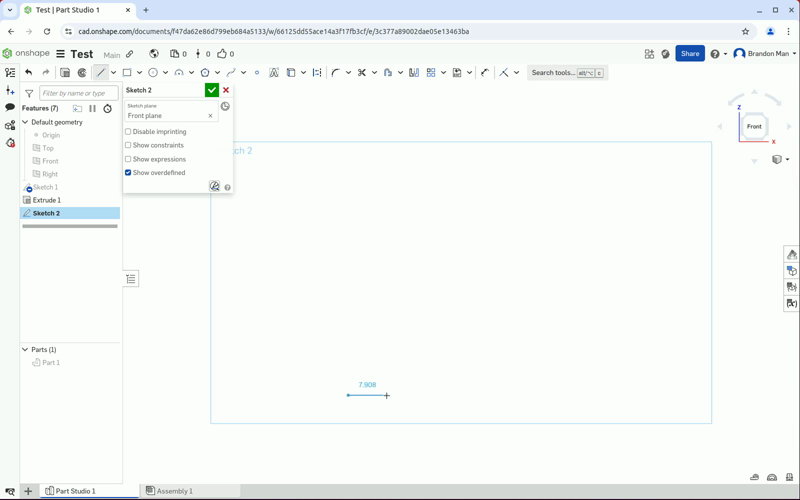
key_up(shift)
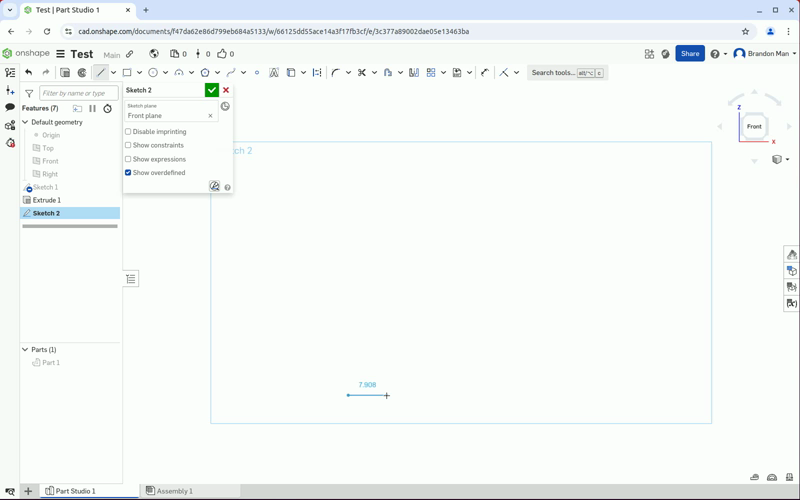
key_down(shift)
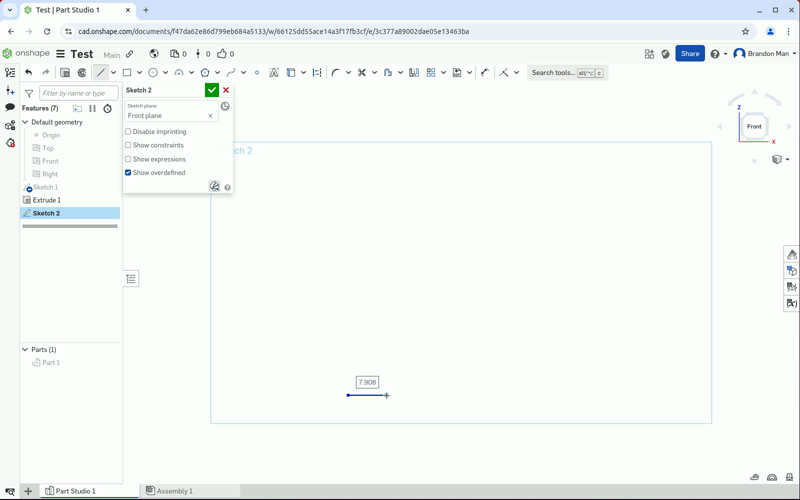
mouse_move(416, 395)
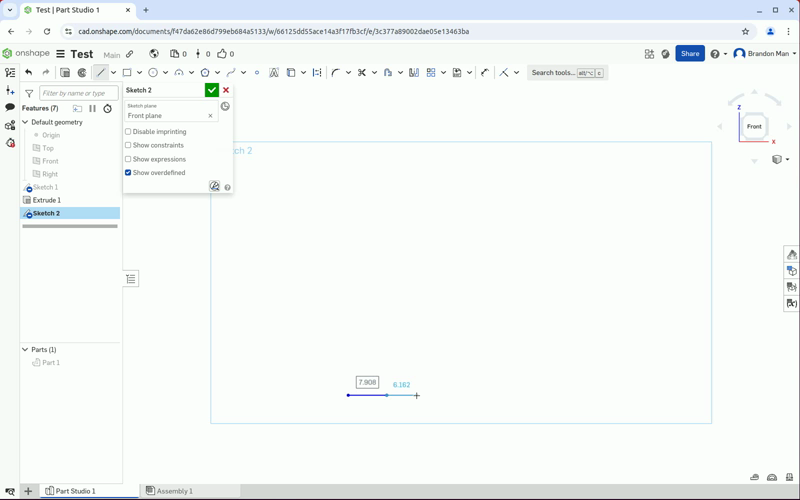
mouse_move(386, 357)
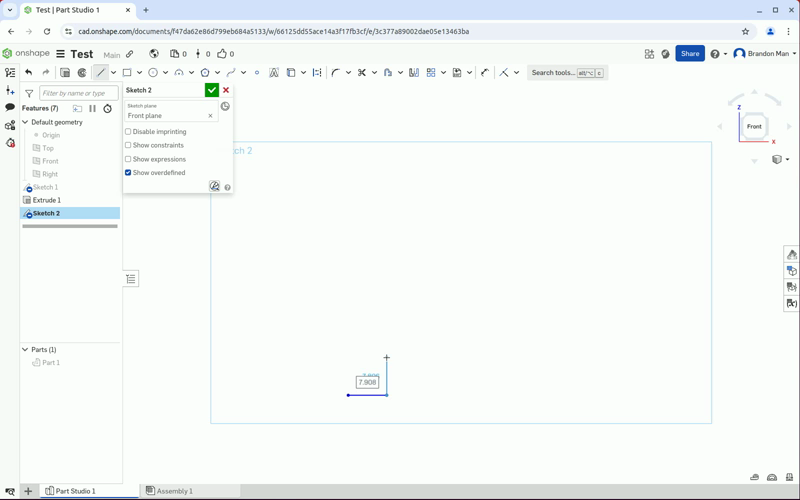
click(386, 357)
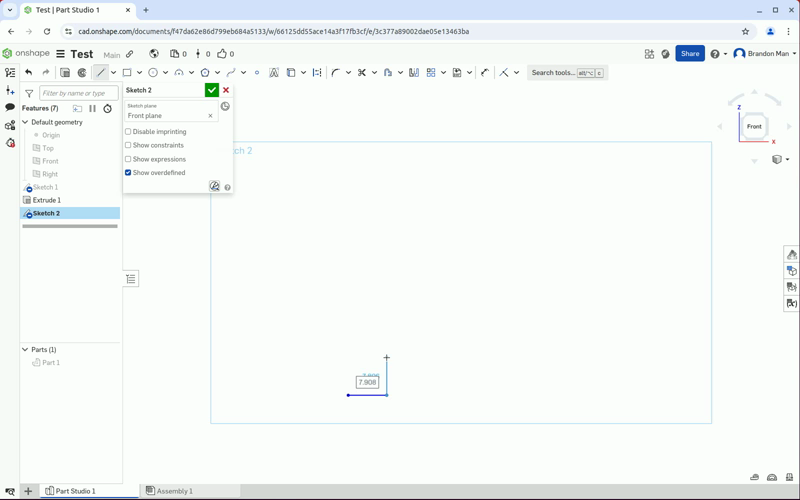
key_up(shift)
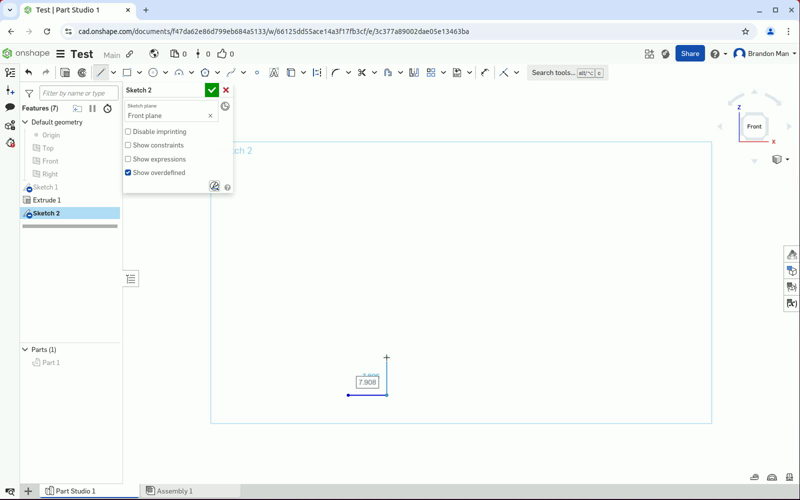
key_down(shift)
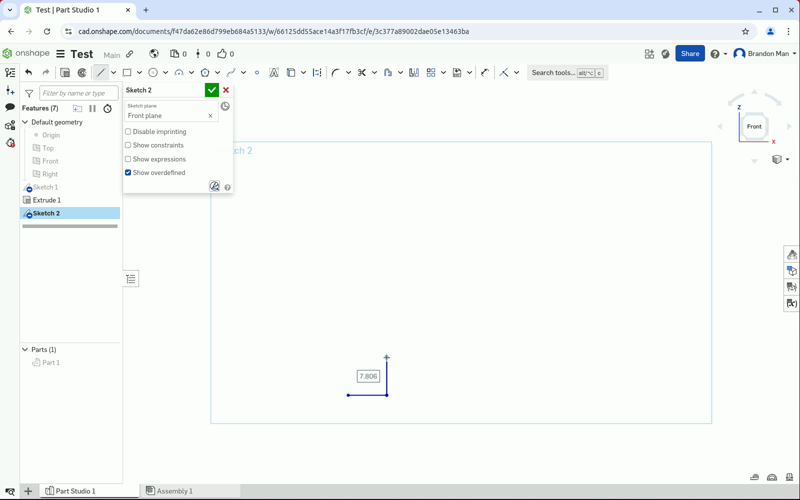
mouse_move(416, 357)
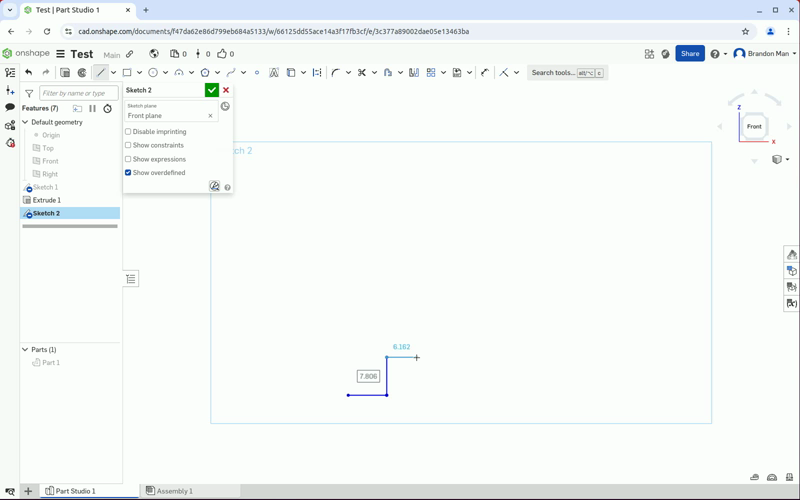
mouse_move(348, 357)
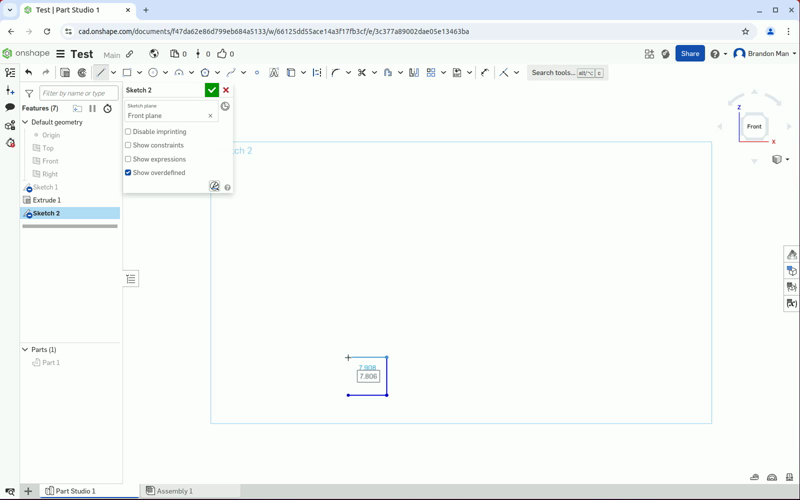
click(348, 357)
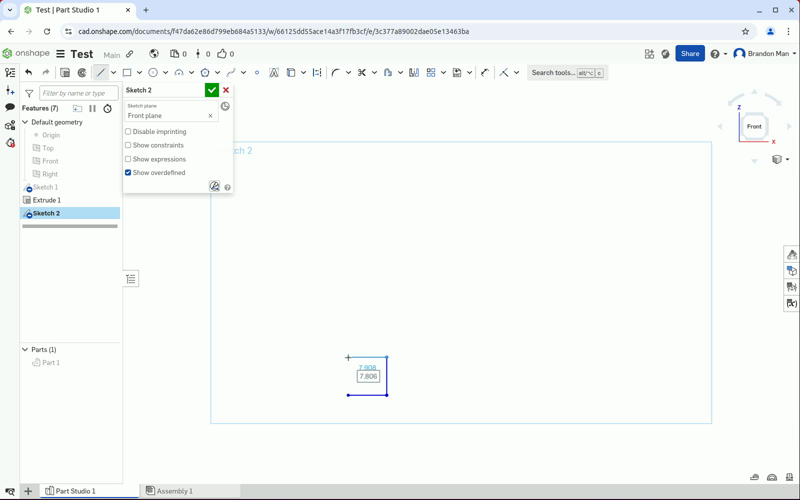
key_up(shift)
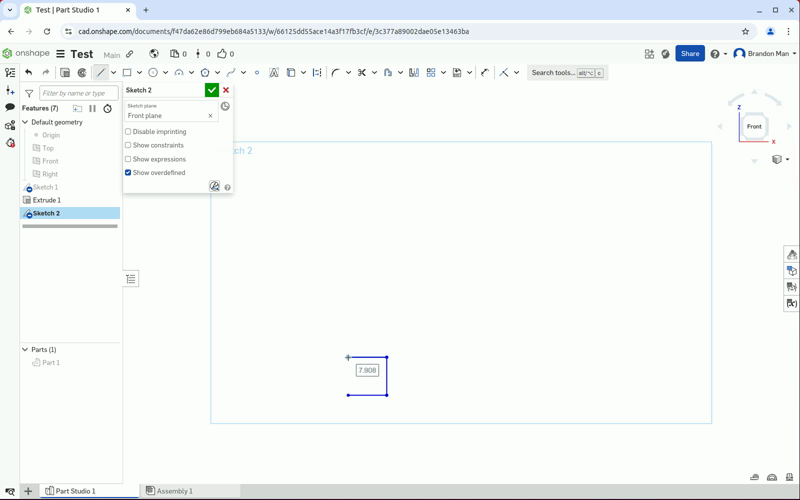
mouse_move(378, 357)
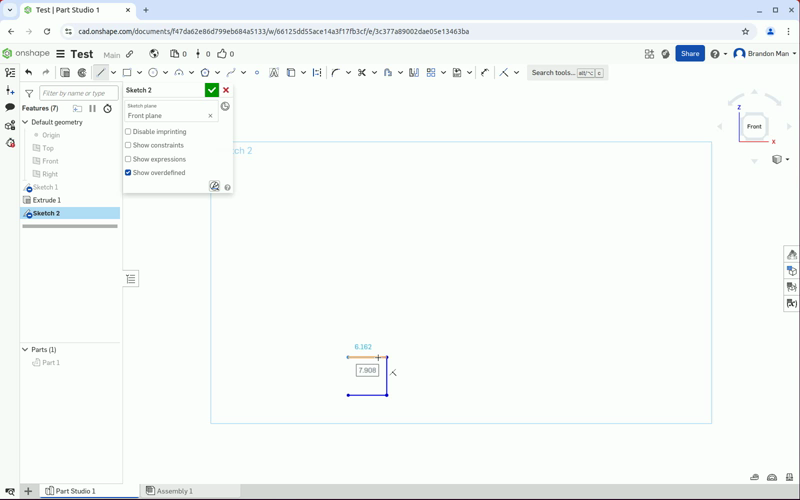
key_down(shift)
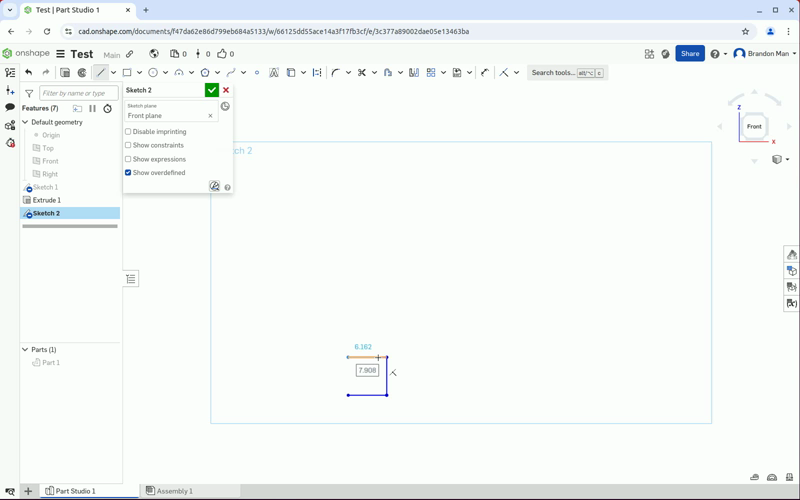
mouse_move(348, 395)
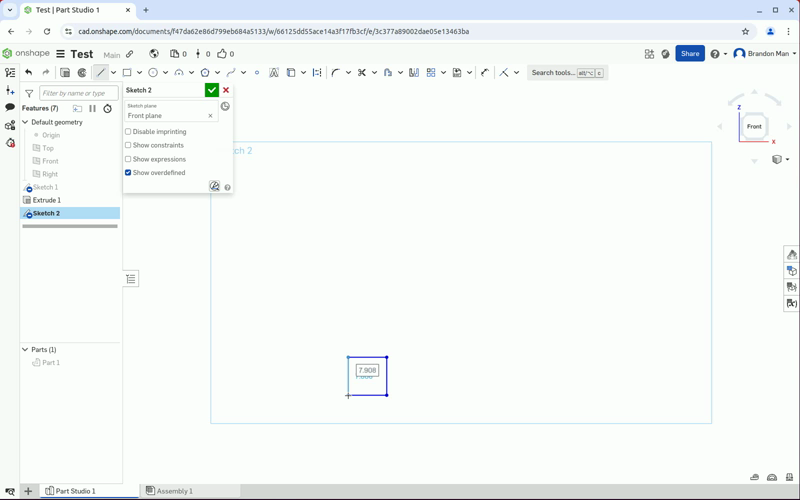
key_up(shift)
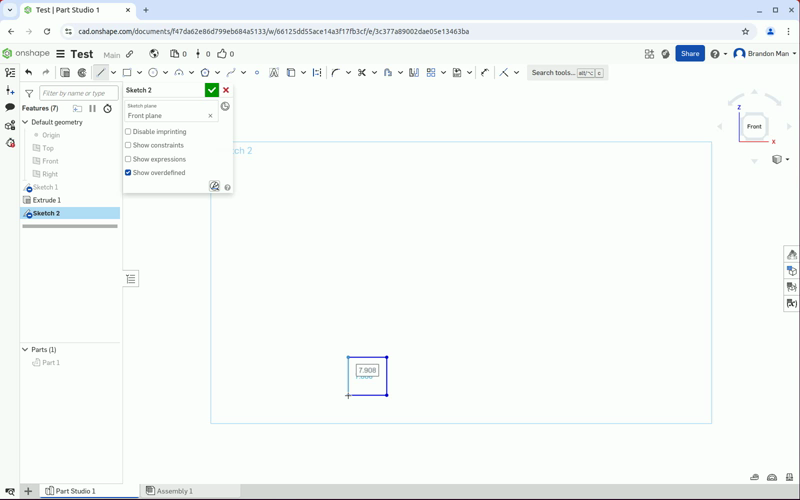
click(348, 395)
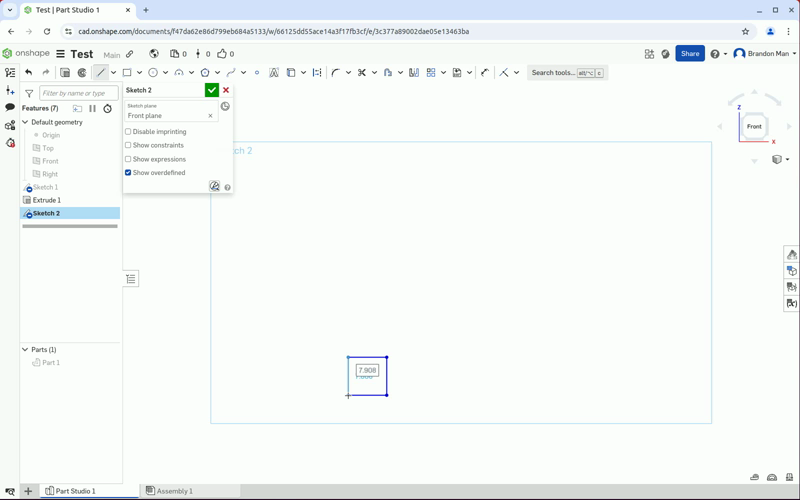
key(esc)
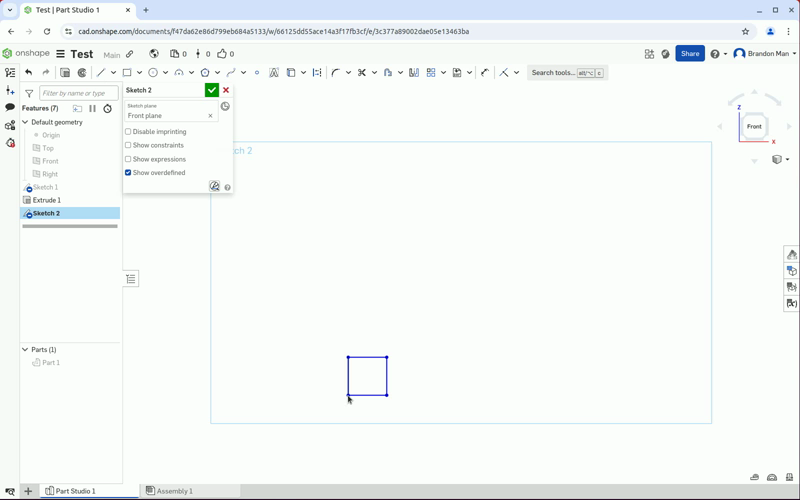
mouse_move(355, 385)
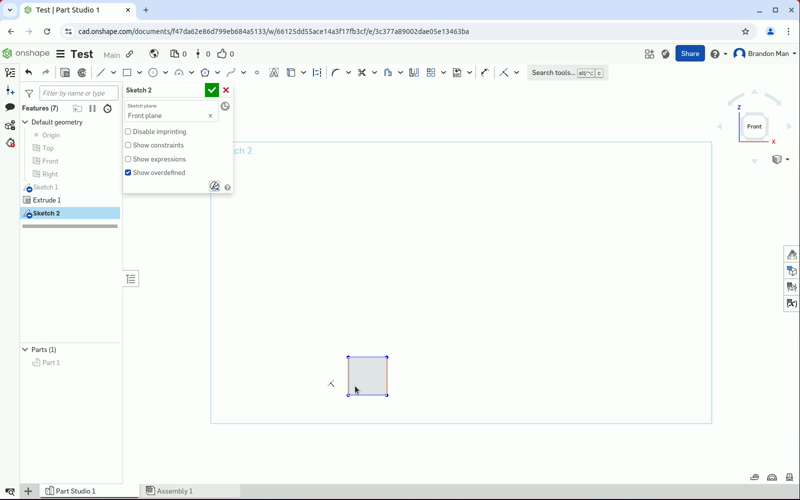
scroll(6)
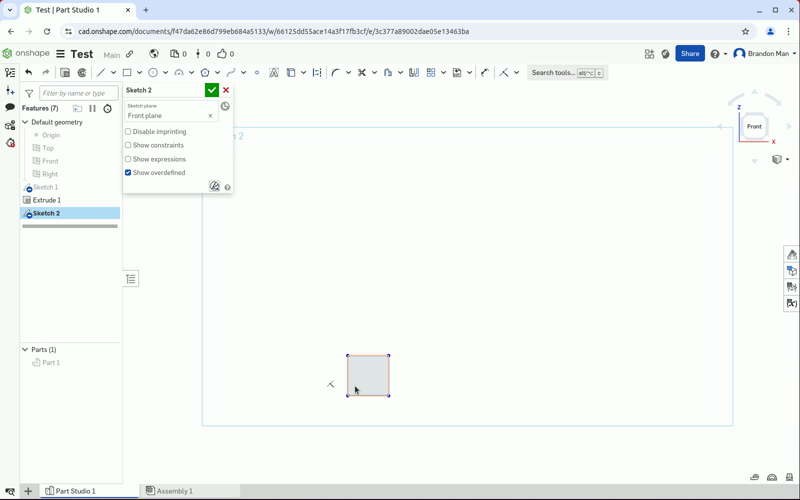
scroll(6)
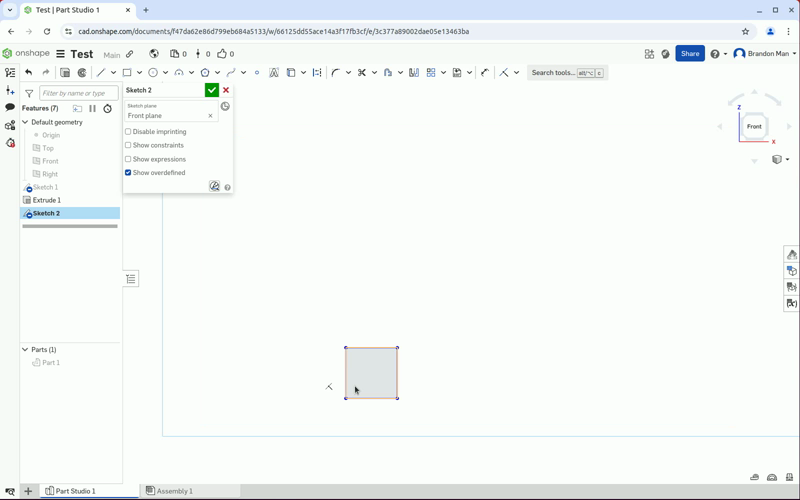
scroll(6)
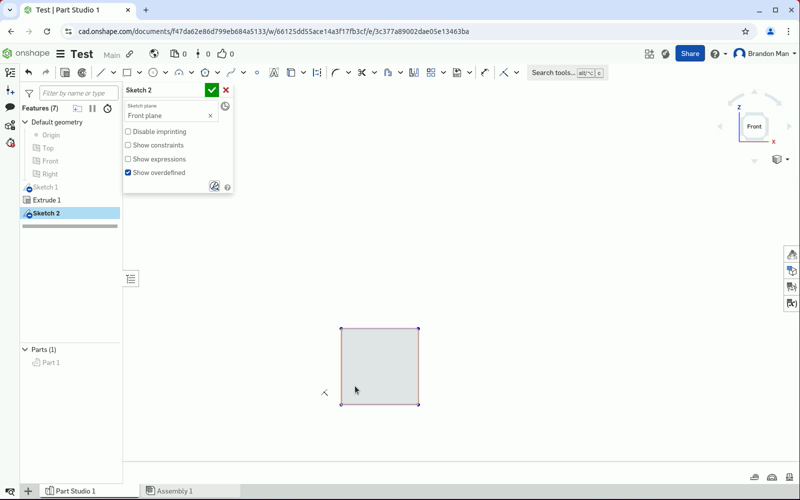
scroll(6)
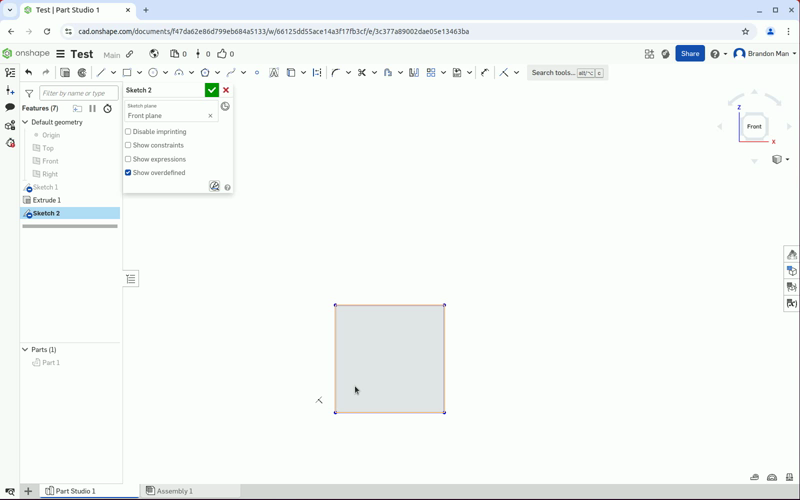
scroll(6)
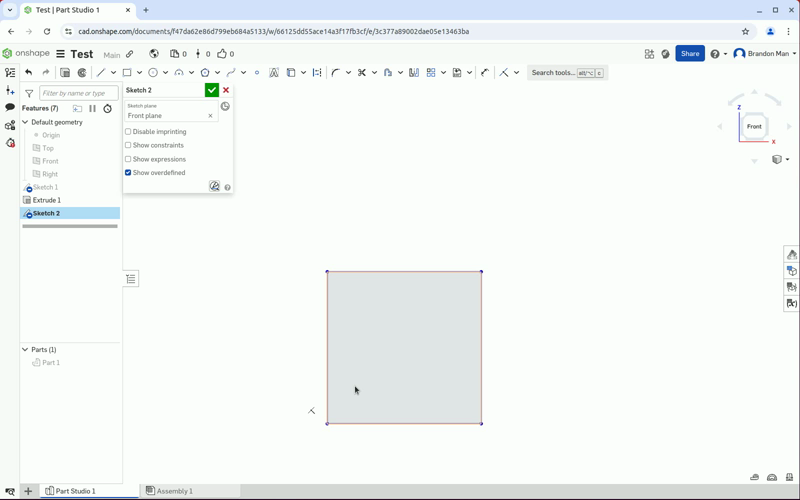
scroll(6)
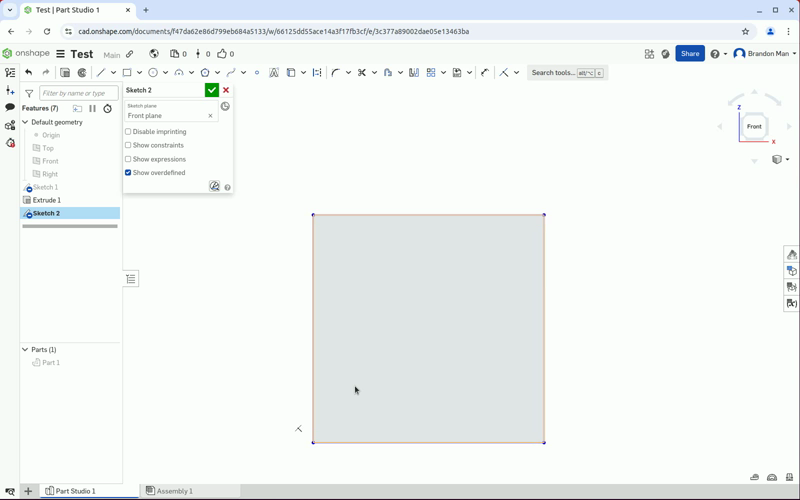
scroll(6)
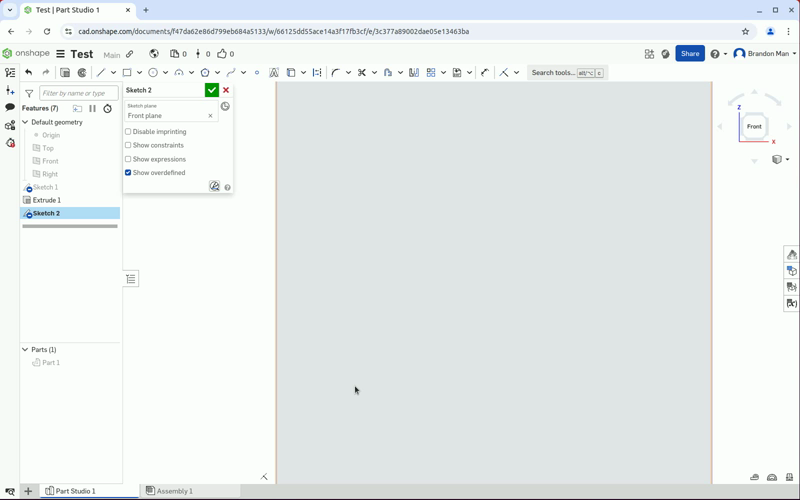
click(355, 385)
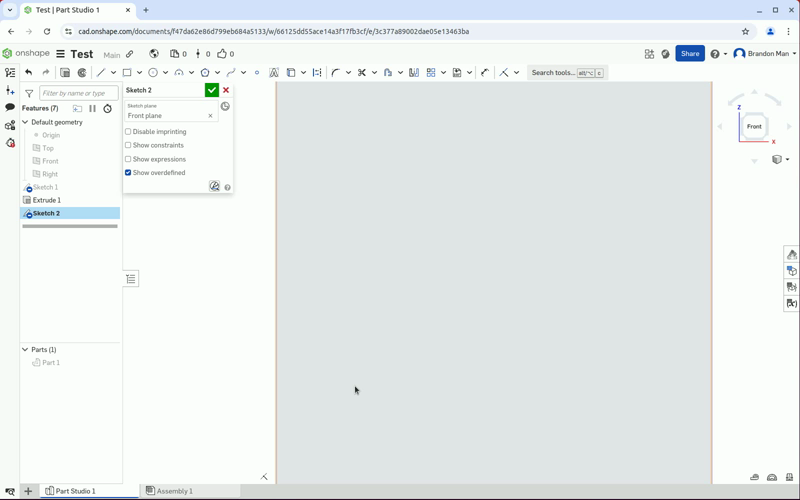
scroll(-6)
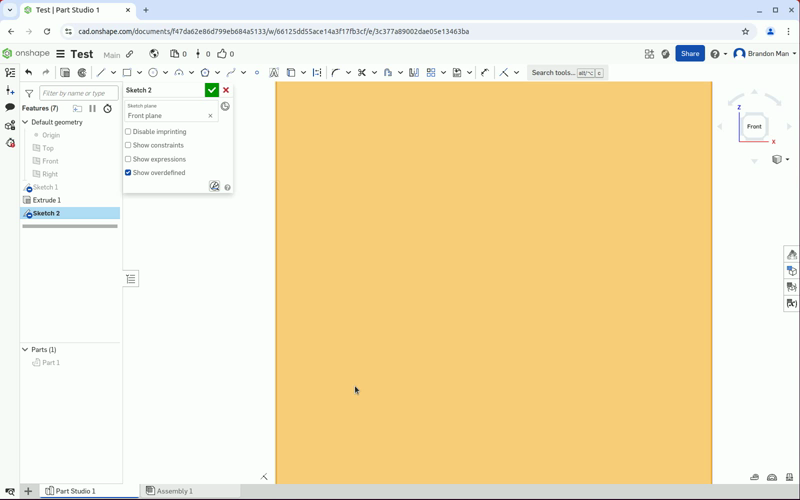
scroll(-6)
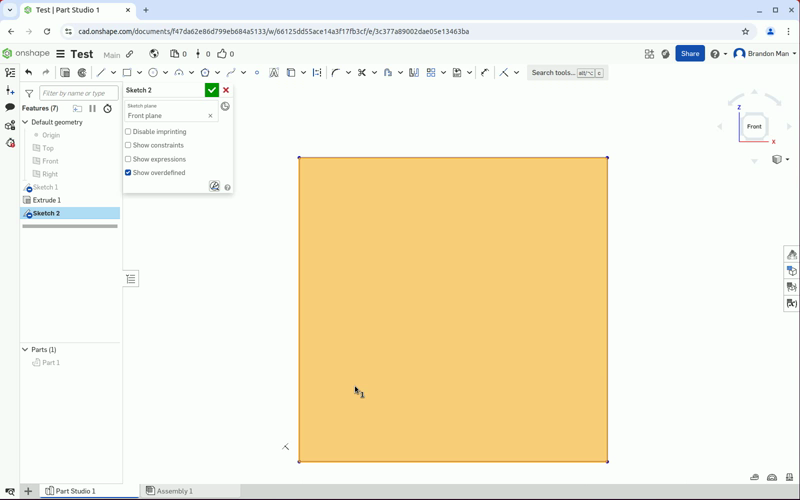
scroll(-6)
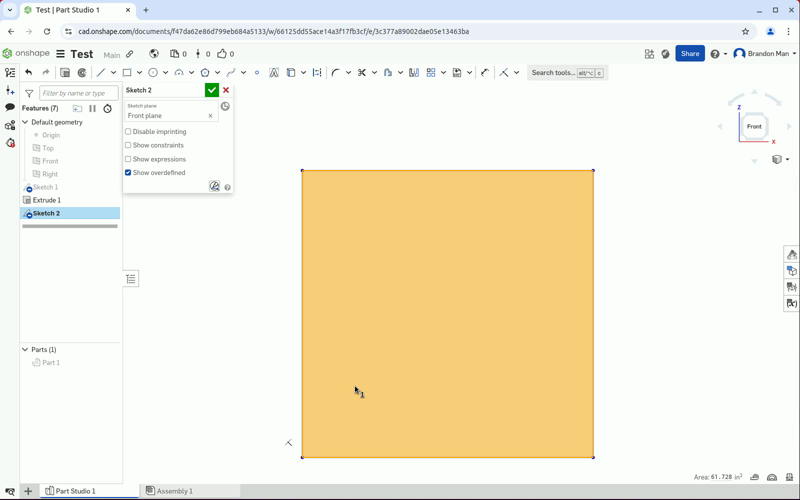
scroll(-6)
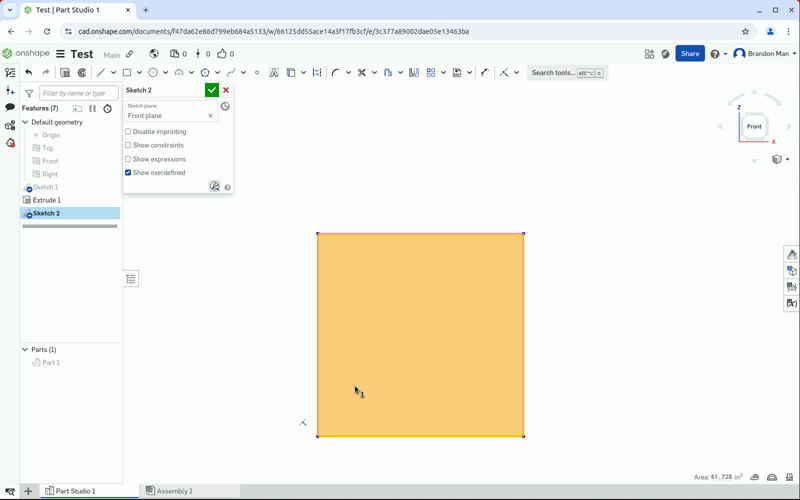
scroll(-6)
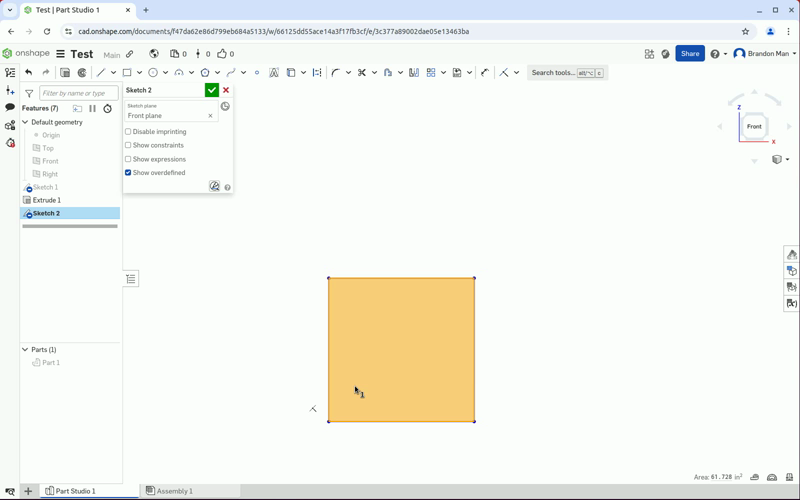
scroll(-6)
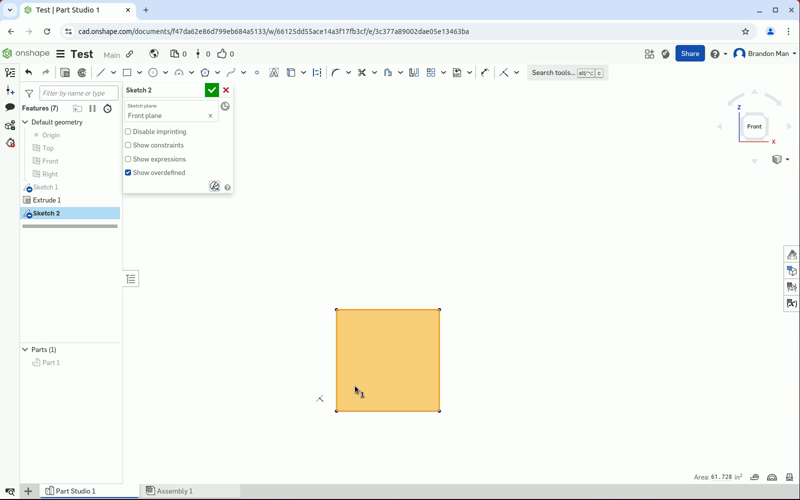
scroll(-6)
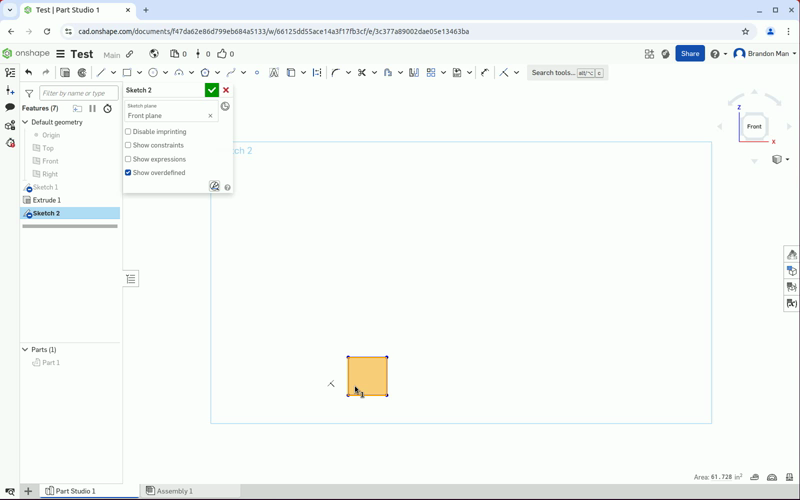
mouse_move(73, 352)
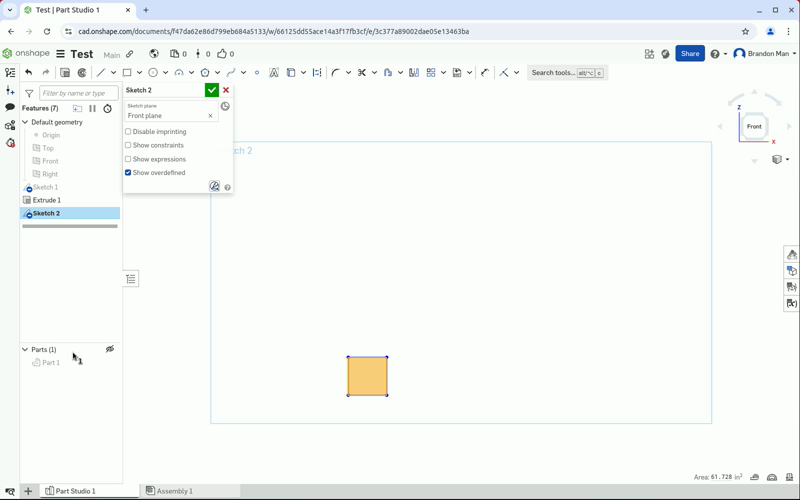
key(shift+y)
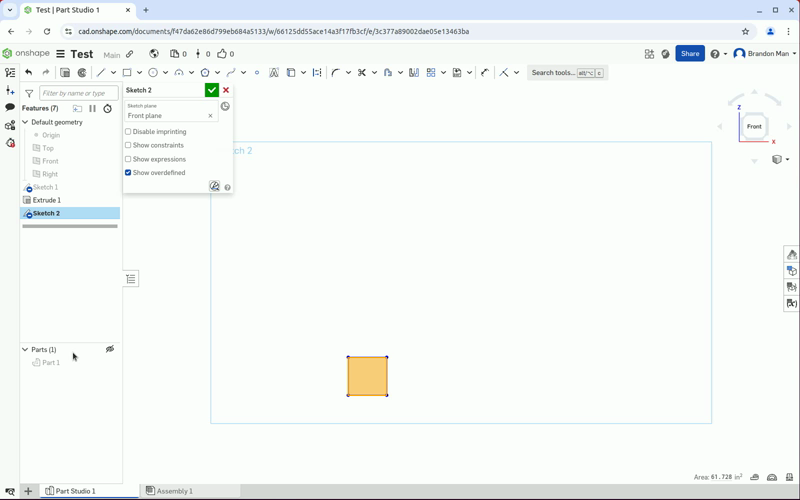
key(shift+e)
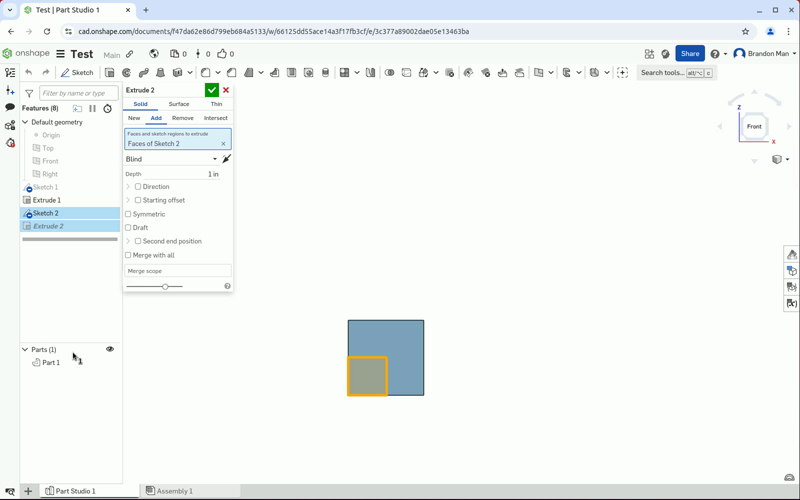
mouse_move(143, 106)
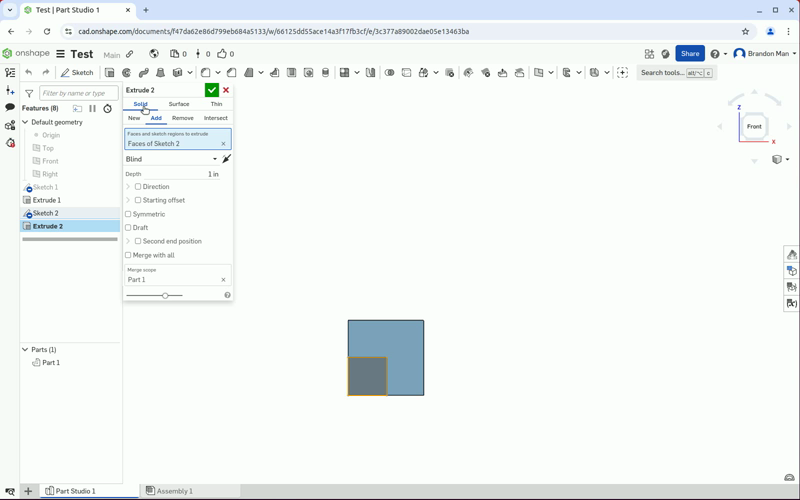
click(143, 106)
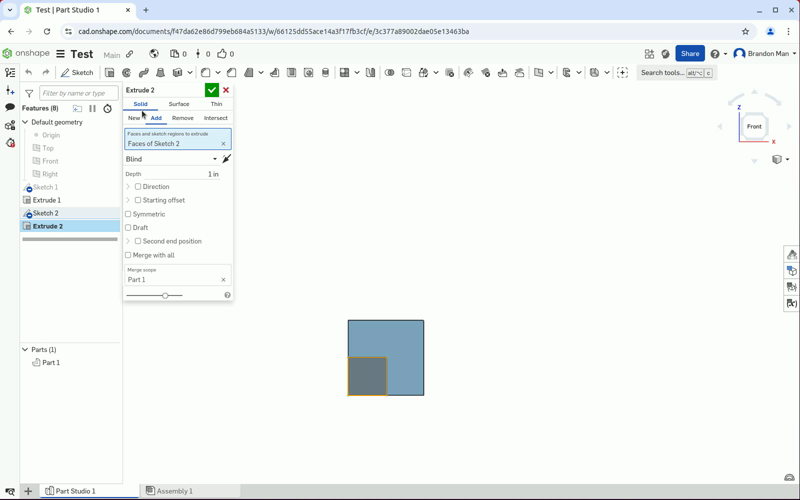
mouse_move(137, 120)
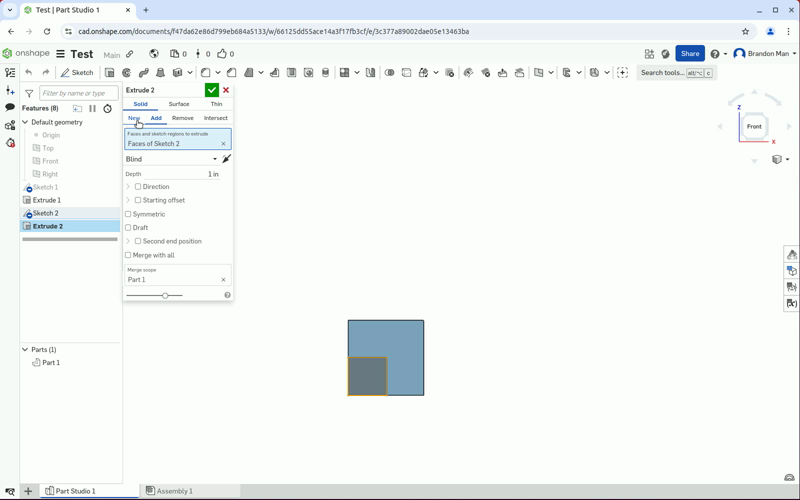
click(137, 120)
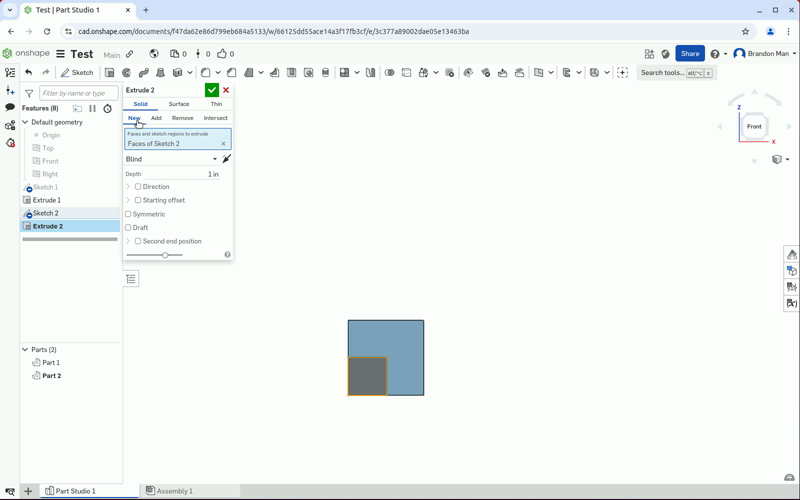
key(tab, 4)
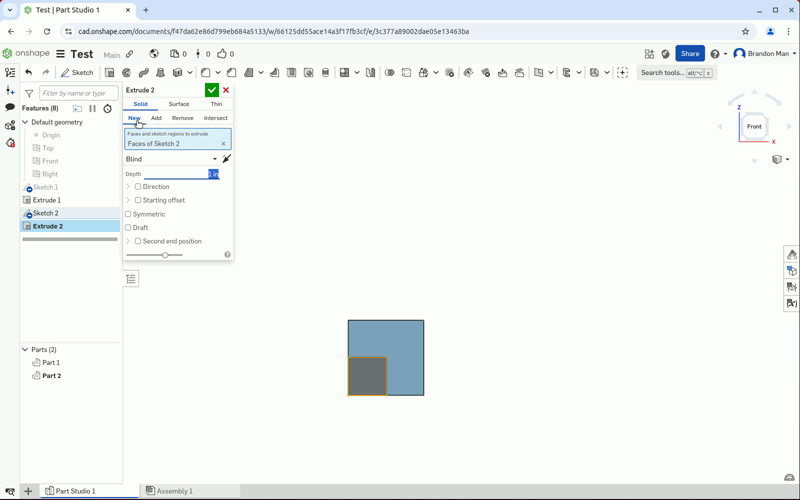
text(7.703)
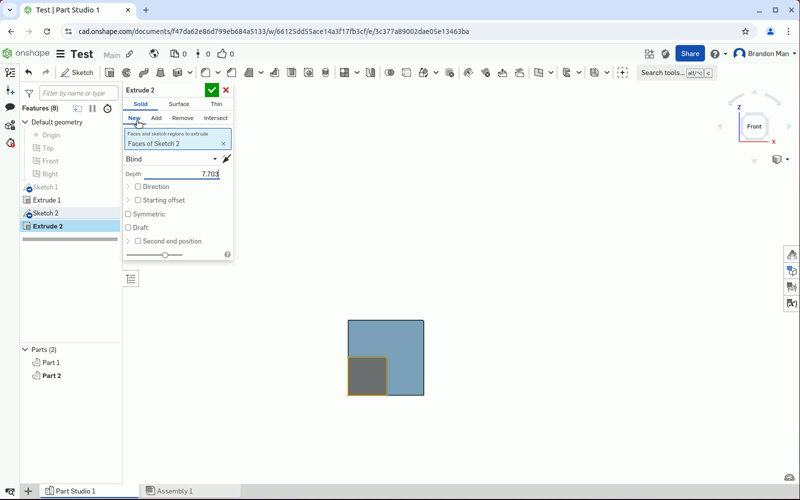
key(enter)
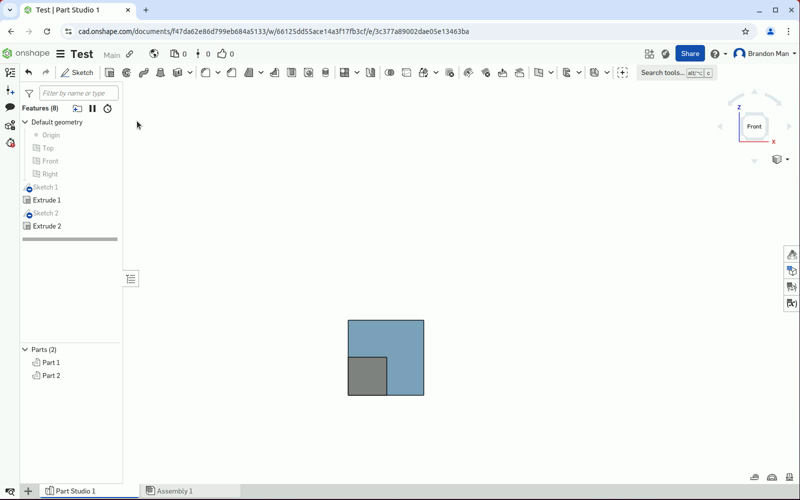
key(shift+h)
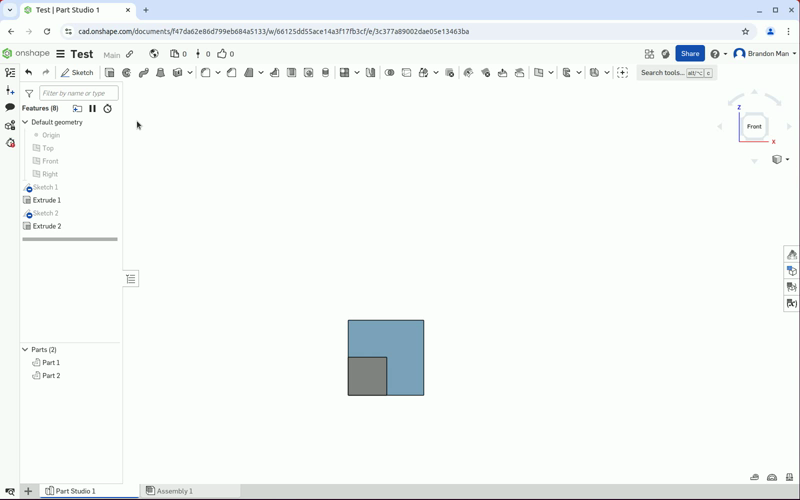
key(shift+h)
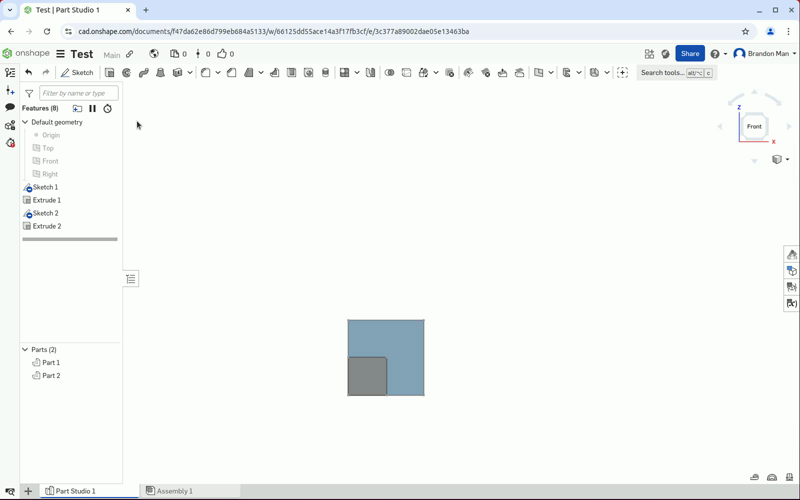
key(shift+7)
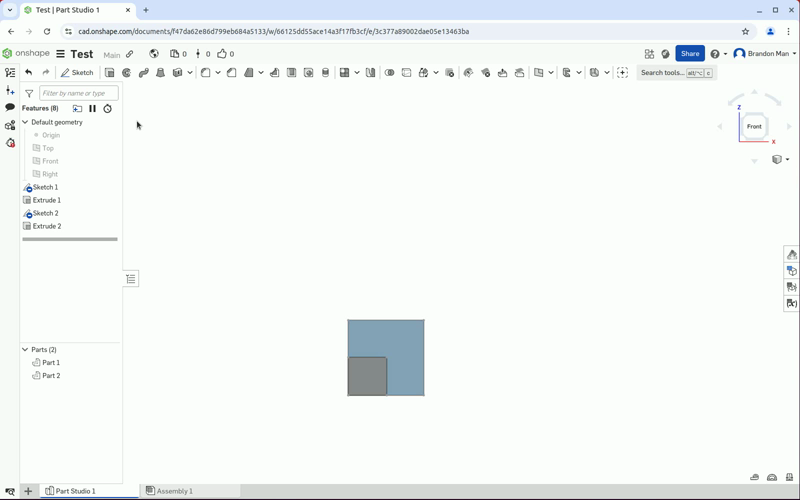
key(left, 2)
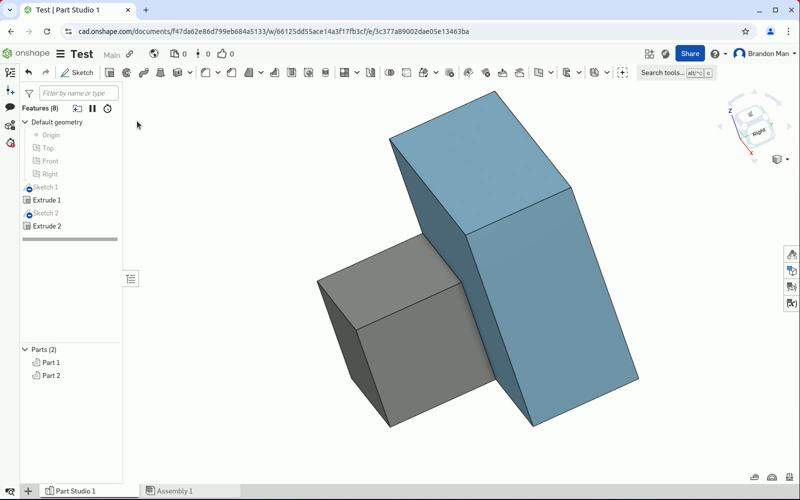
key(down, 2)
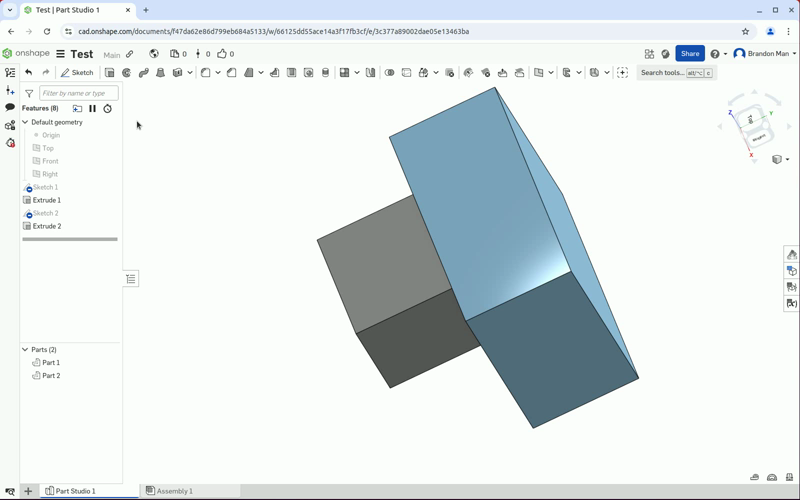
key(up, 2)
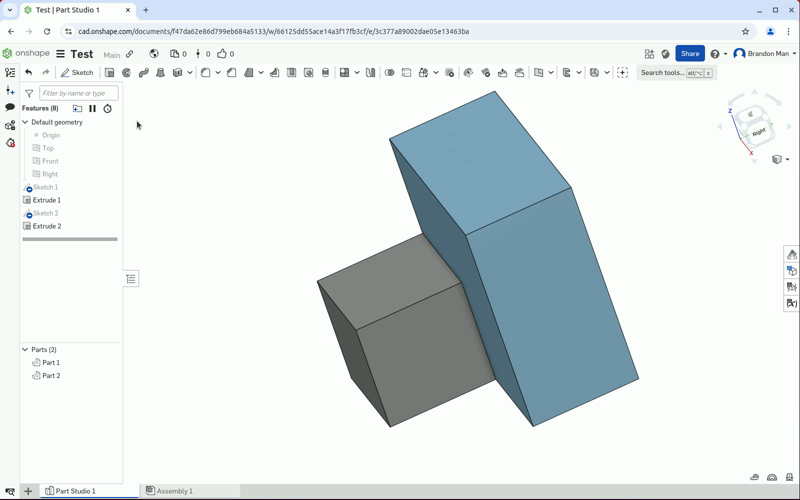
key(right, 2)
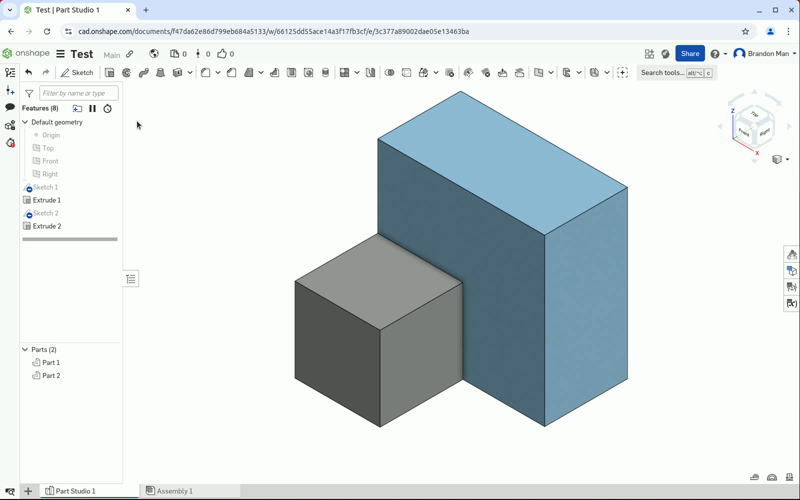
mouse_move(73, 189)
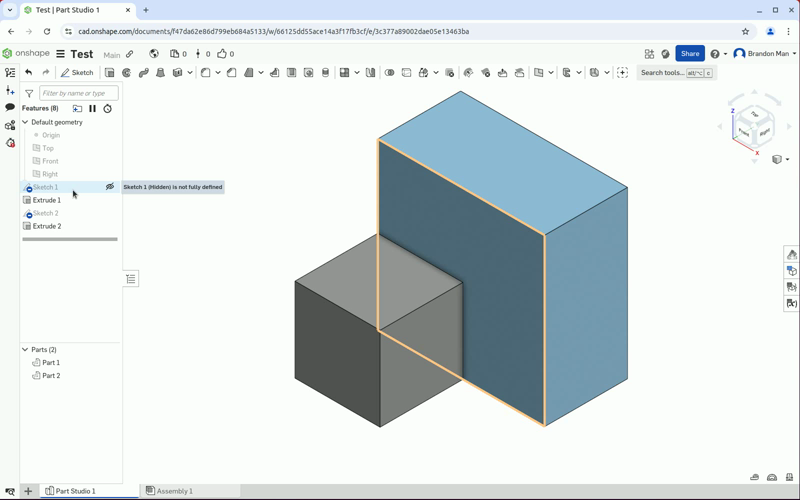
click(73, 189)